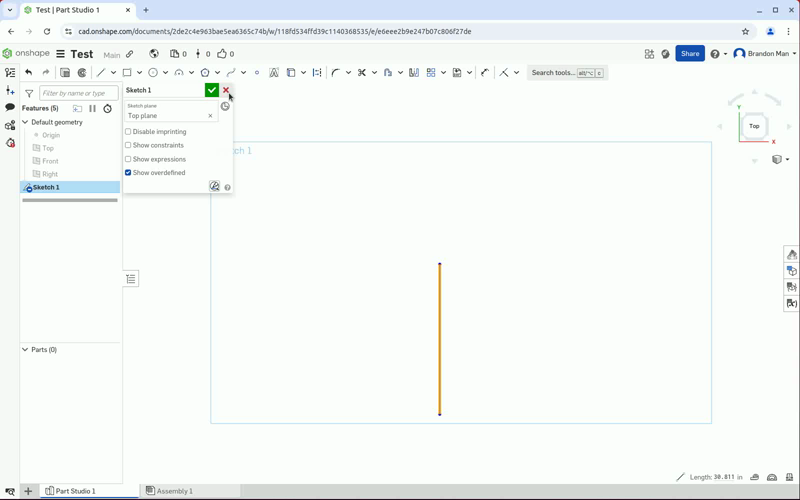
key(shift+h)
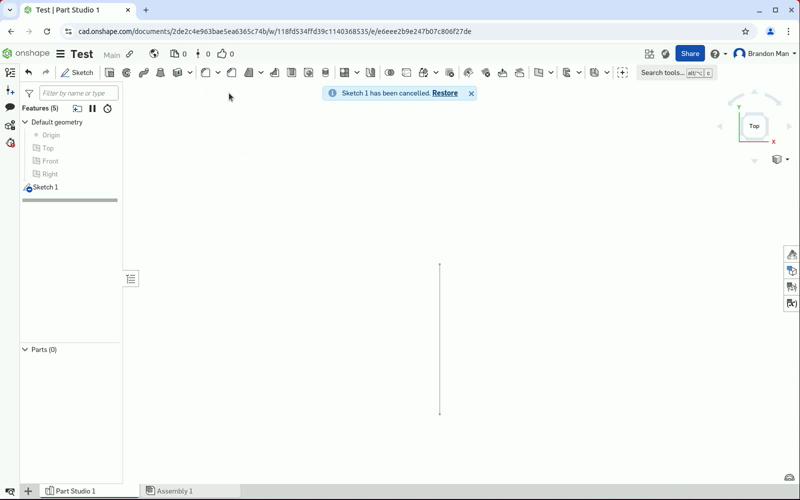
key(shift+s)
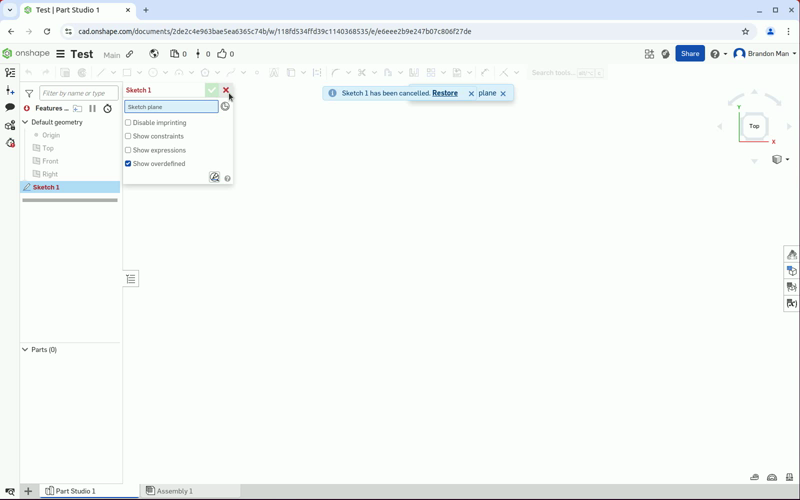
mouse_move(73, 150)
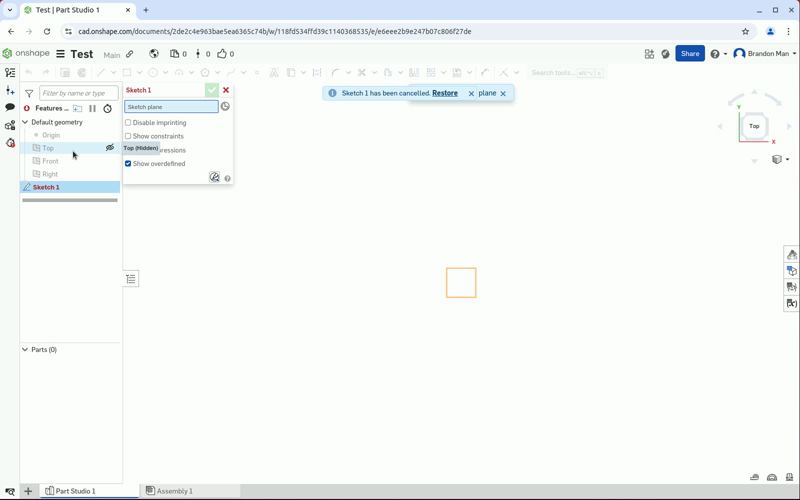
click(73, 150)
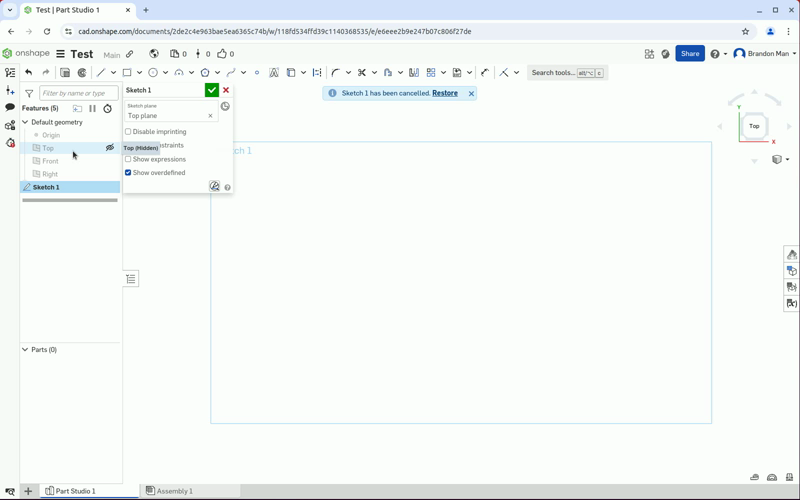
mouse_move(73, 352)
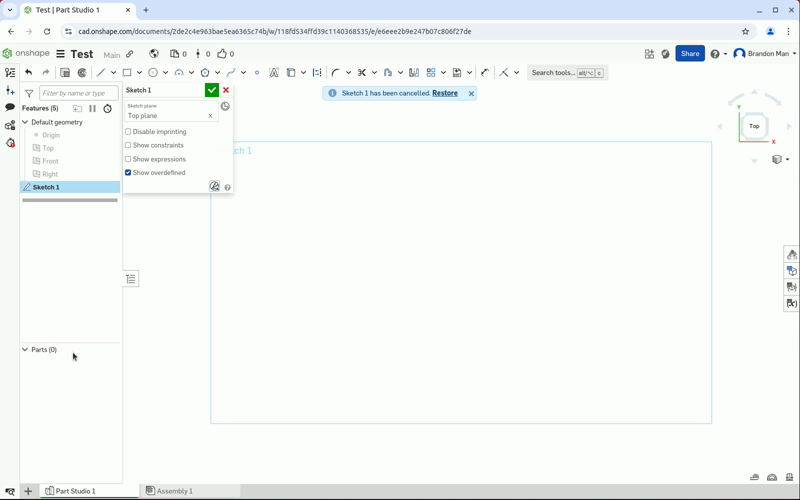
key(y)
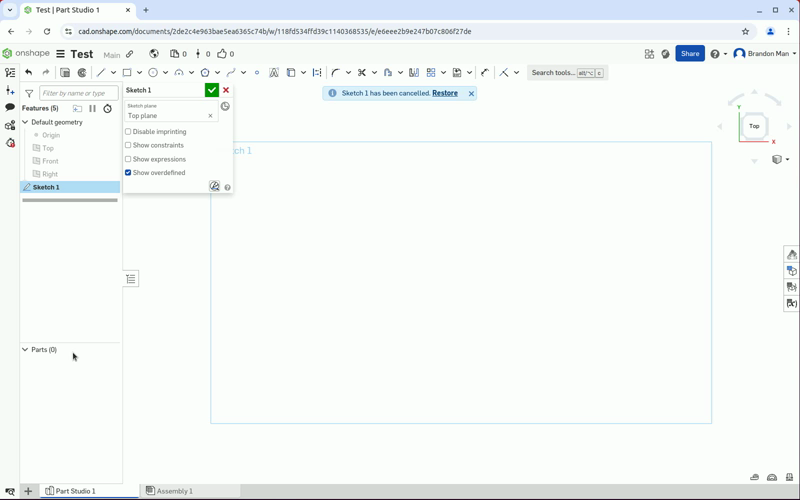
key(l)
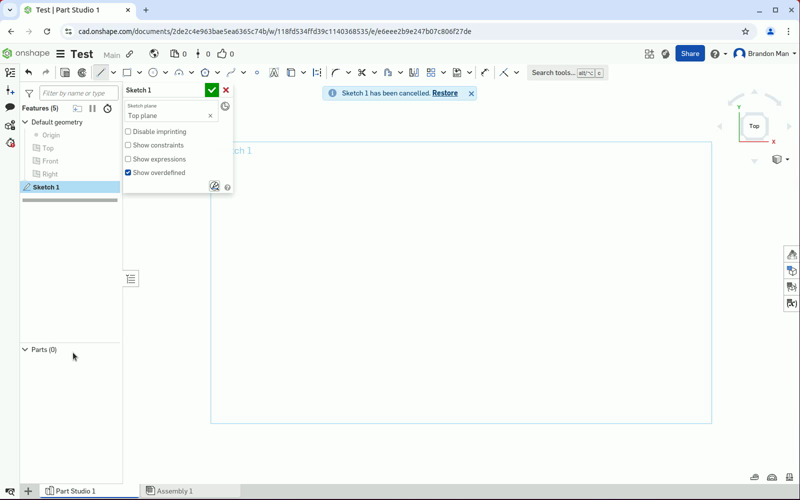
key_down(shift)
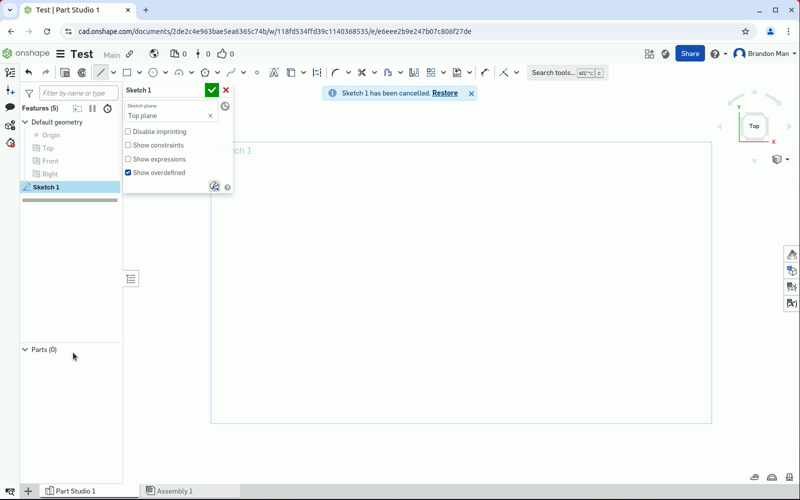
mouse_move(423, 395)
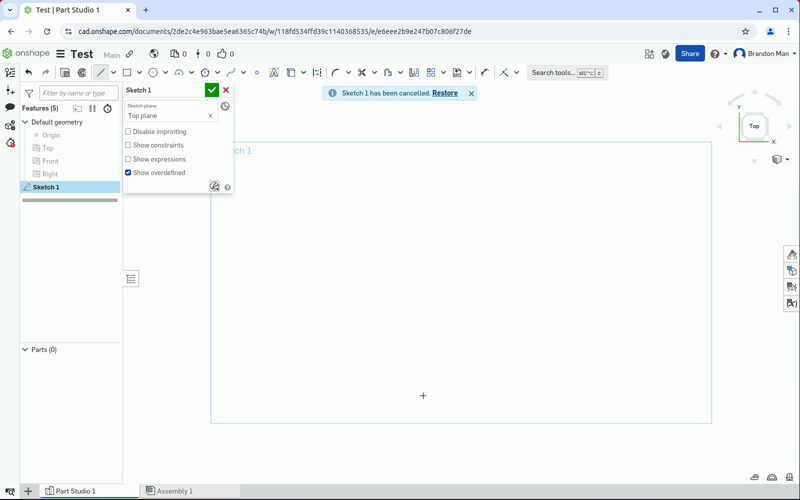
click(423, 395)
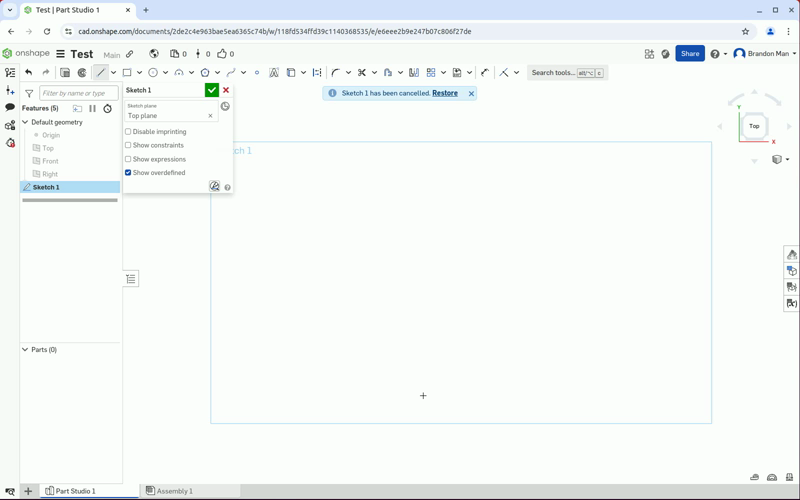
key_up(shift)
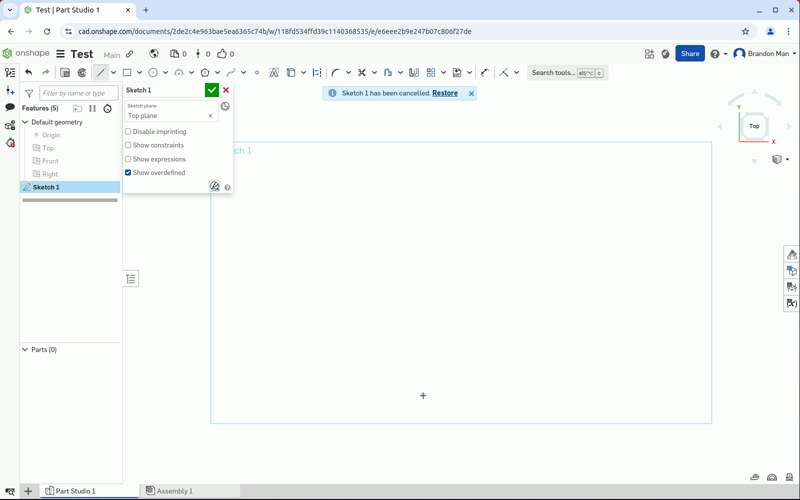
key_down(shift)
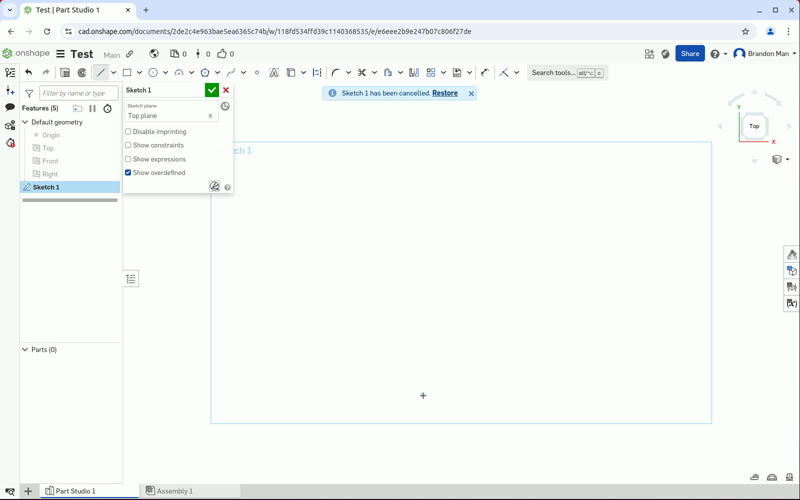
mouse_move(498, 395)
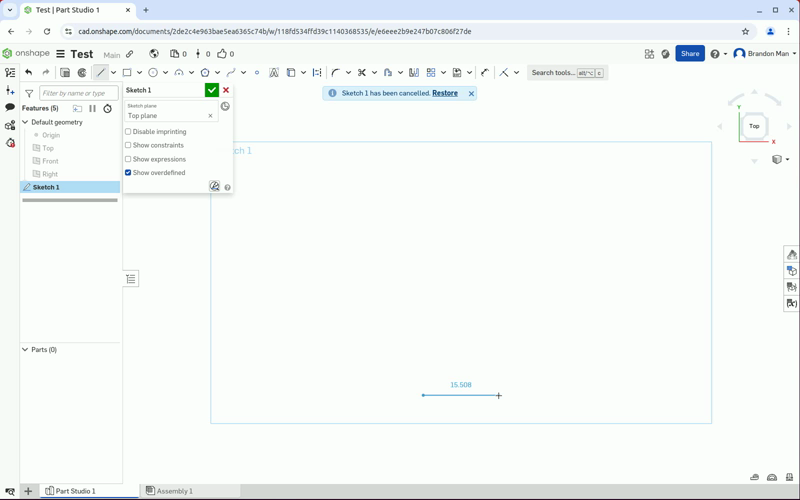
click(498, 395)
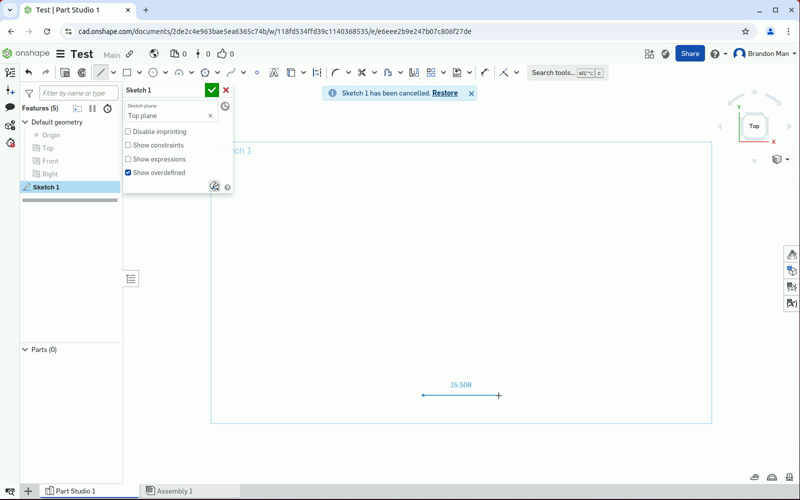
key_up(shift)
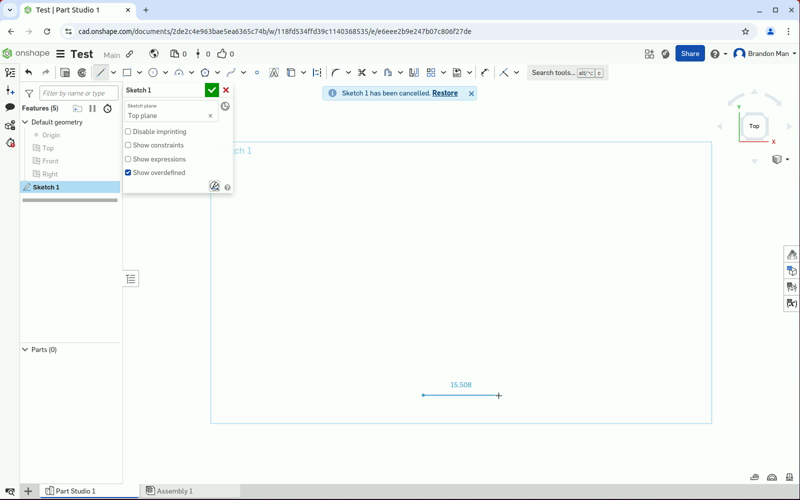
key_down(shift)
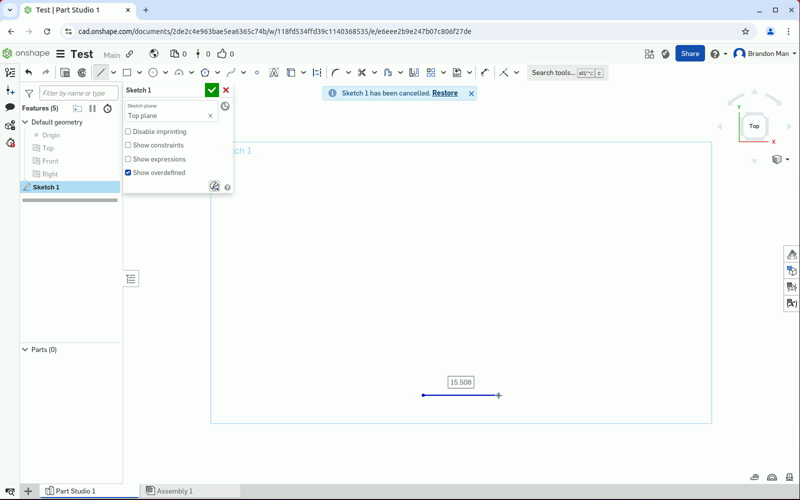
mouse_move(498, 283)
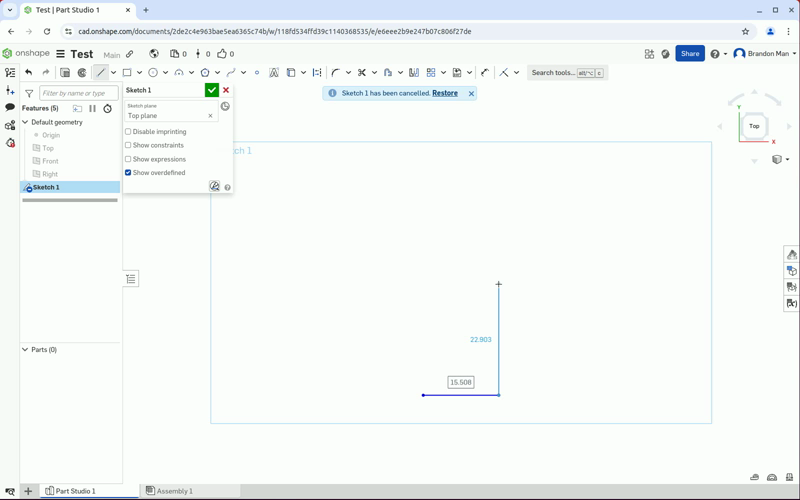
click(498, 283)
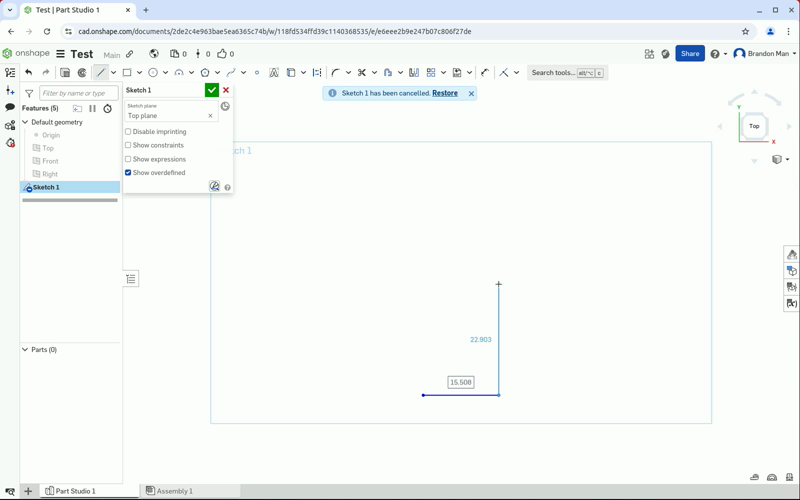
key_up(shift)
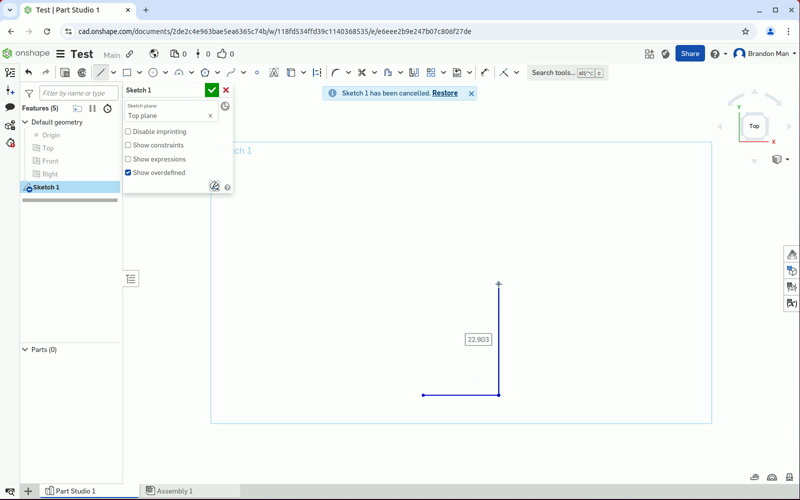
key_down(shift)
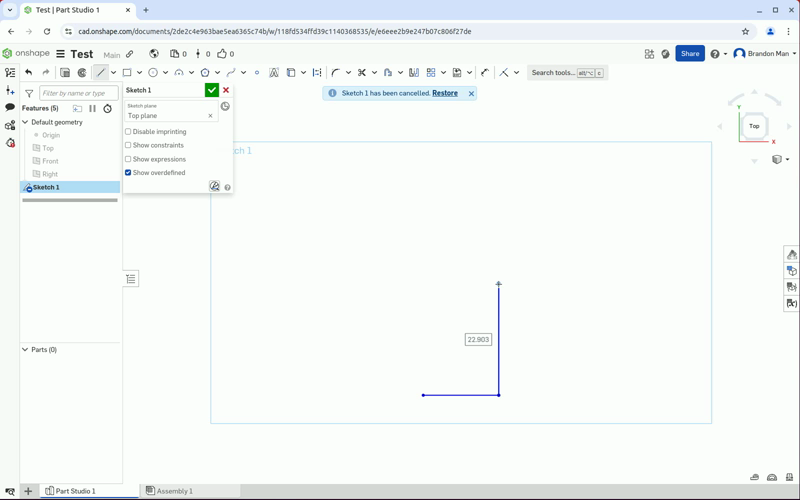
mouse_move(528, 283)
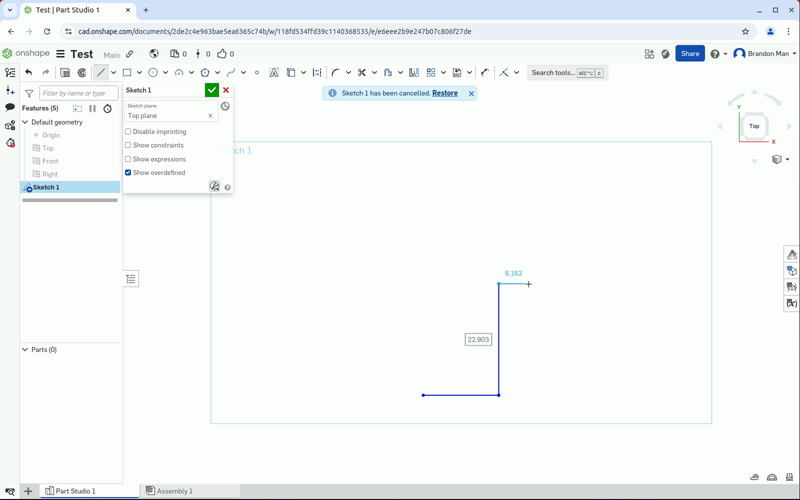
mouse_move(480, 245)
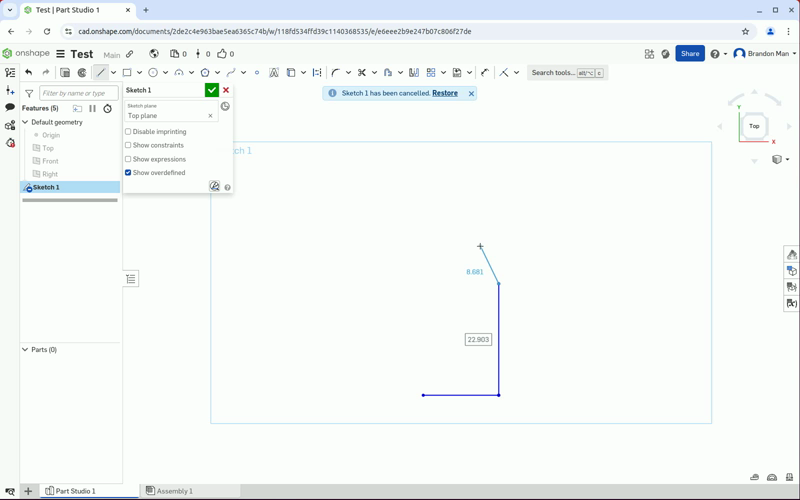
click(480, 245)
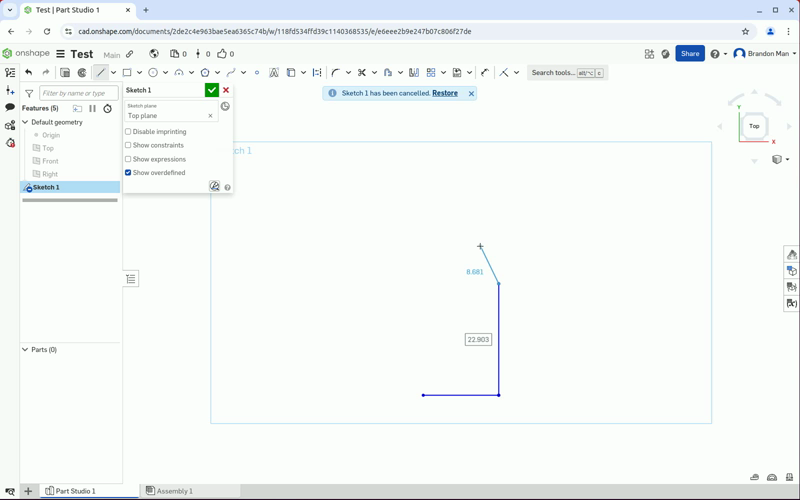
key_up(shift)
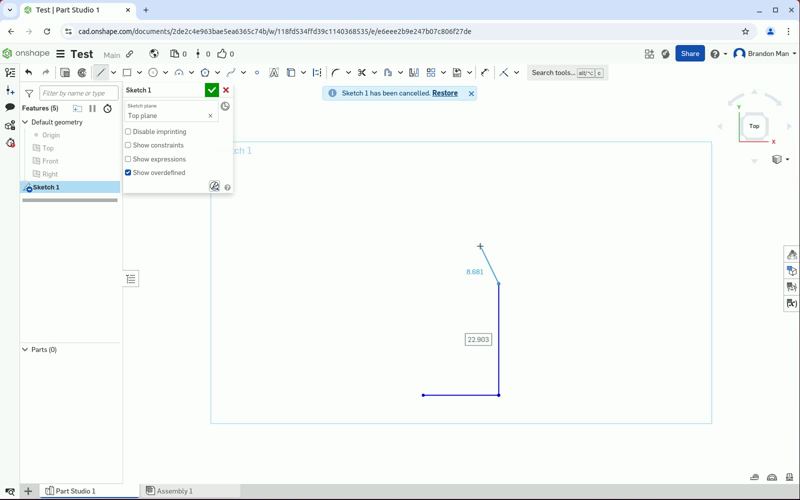
key_down(shift)
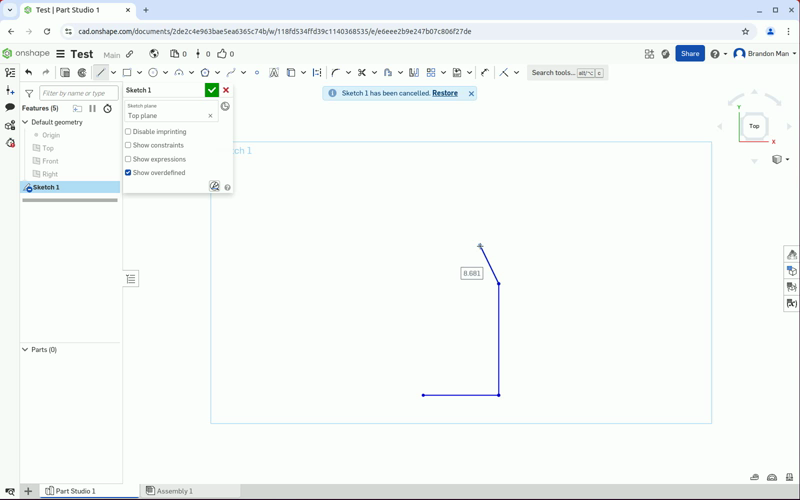
mouse_move(510, 245)
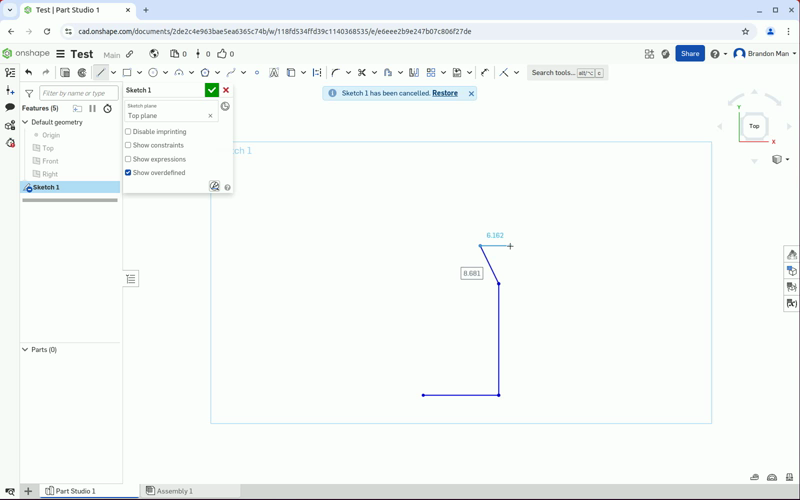
mouse_move(442, 245)
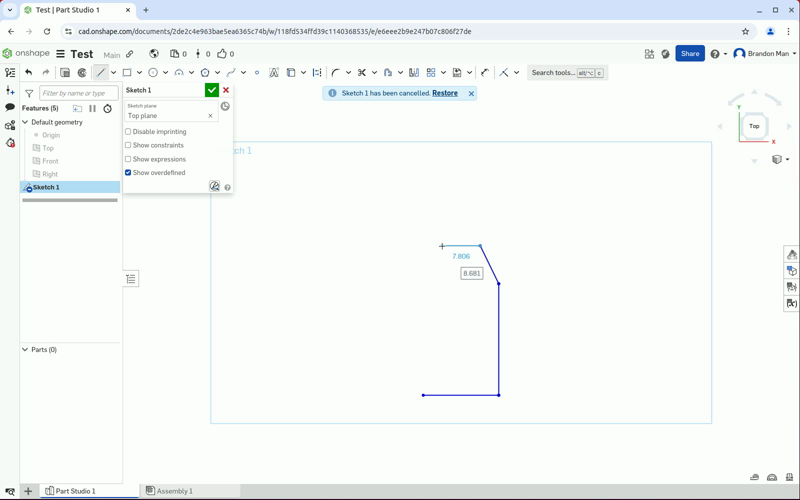
click(442, 245)
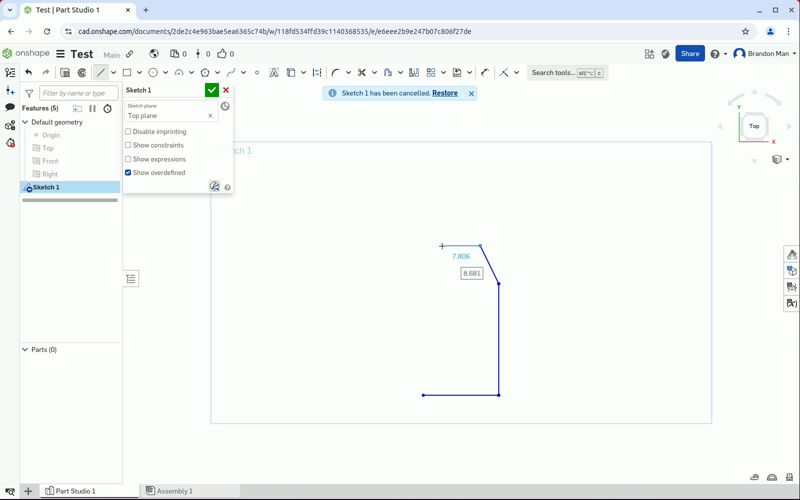
key_up(shift)
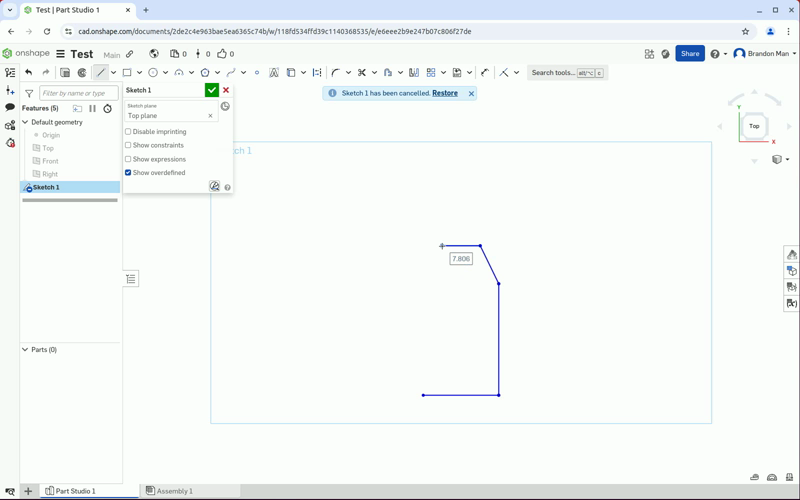
key_down(shift)
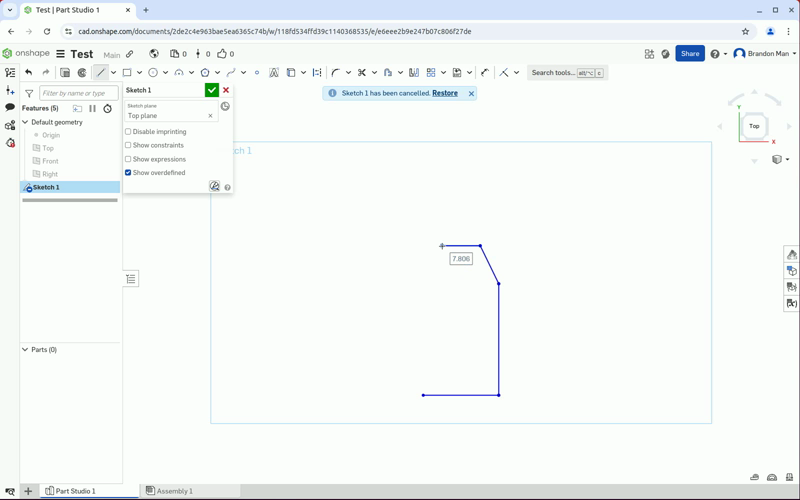
mouse_move(472, 245)
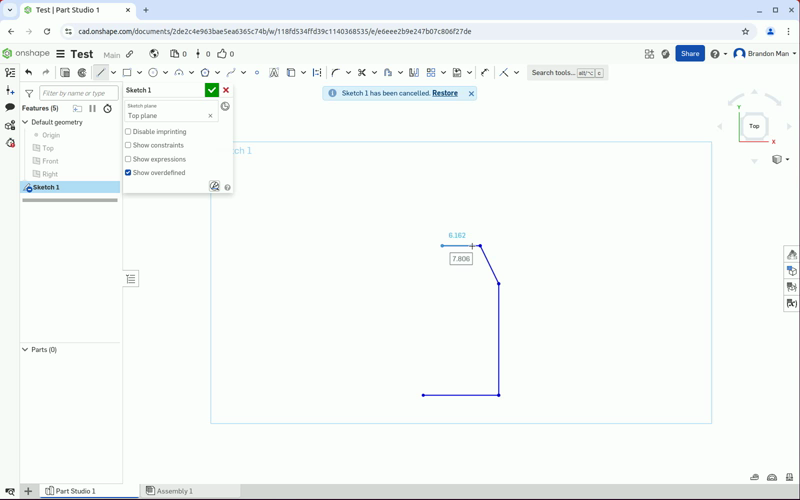
mouse_move(423, 283)
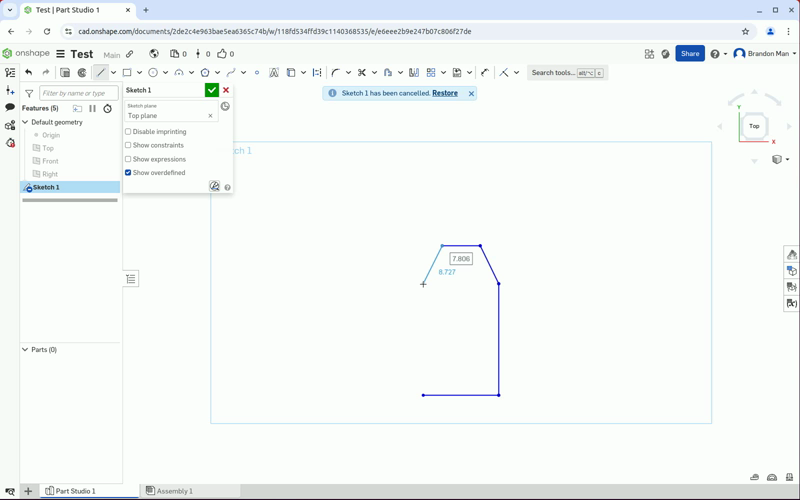
click(423, 283)
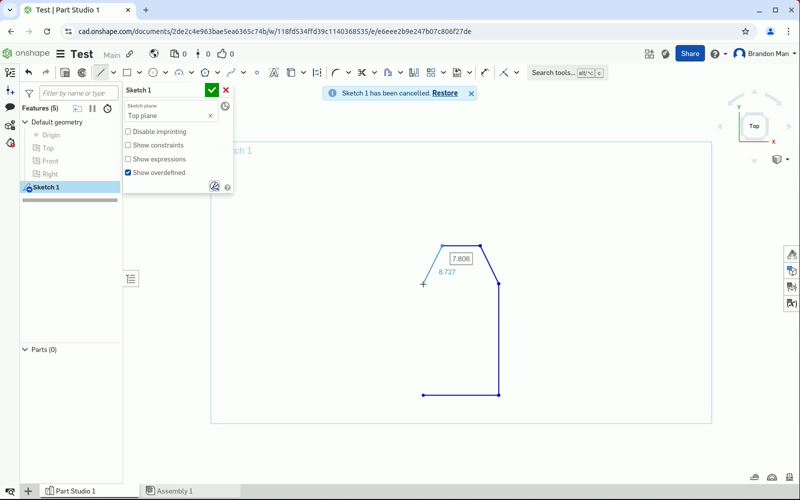
key_up(shift)
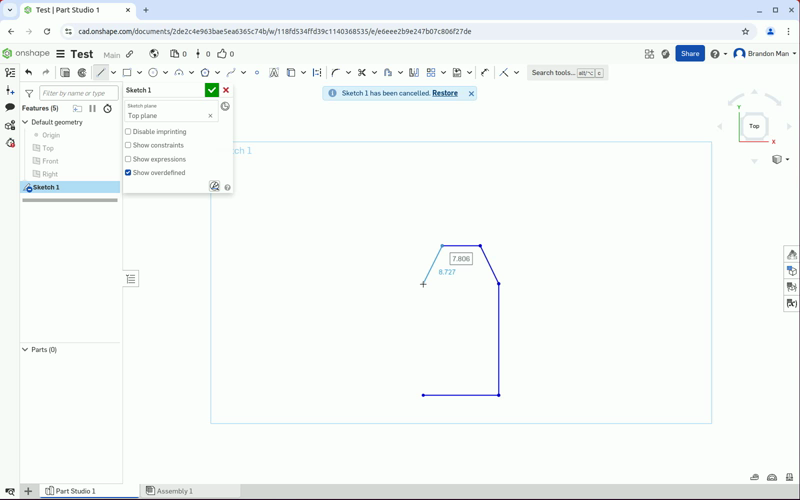
key_down(shift)
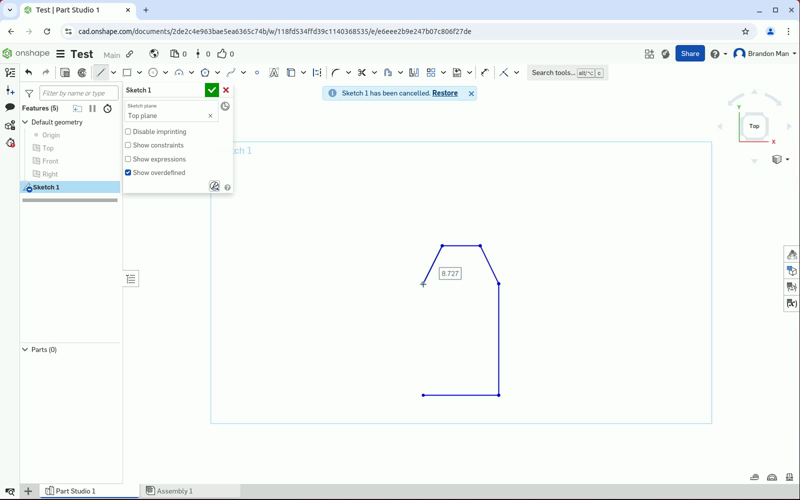
mouse_move(423, 395)
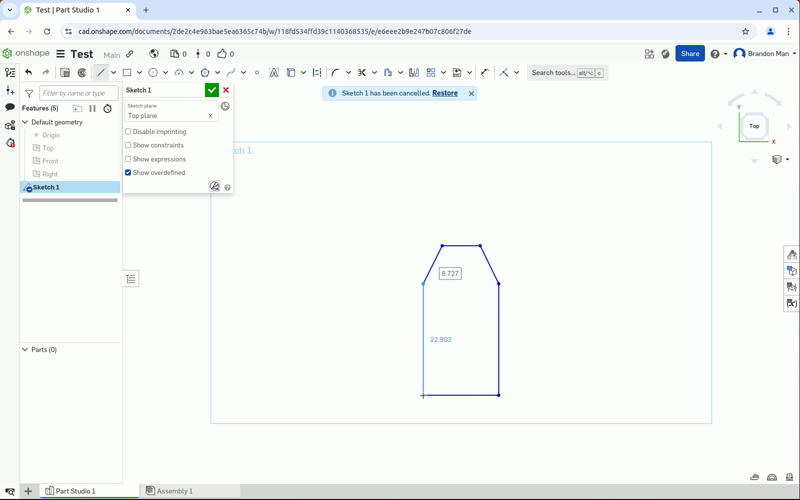
key_up(shift)
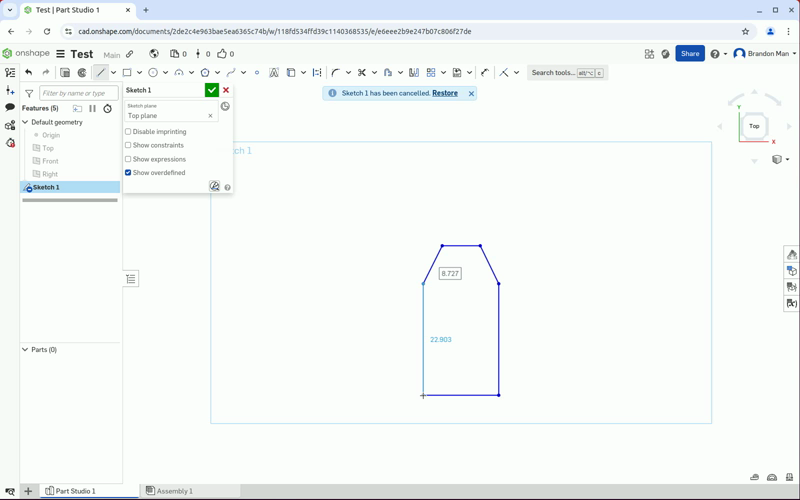
click(423, 395)
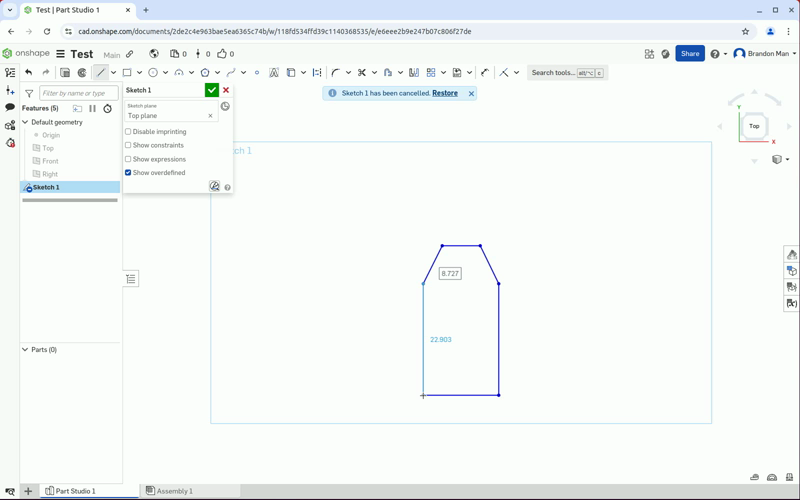
key(esc)
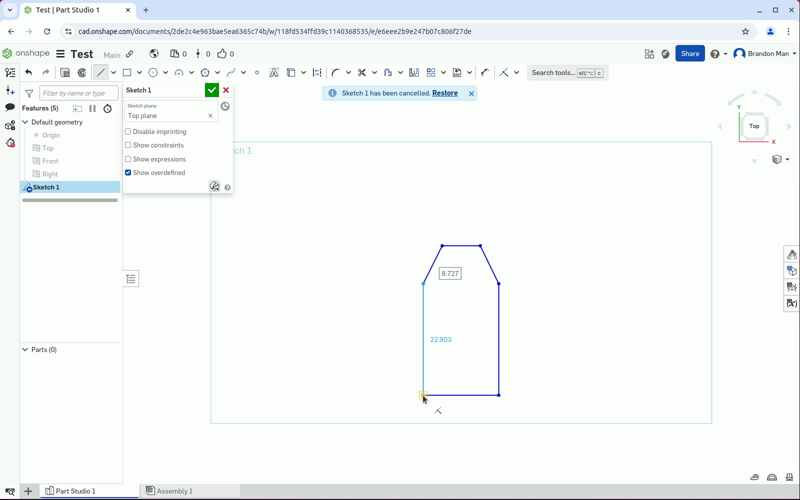
key(c)
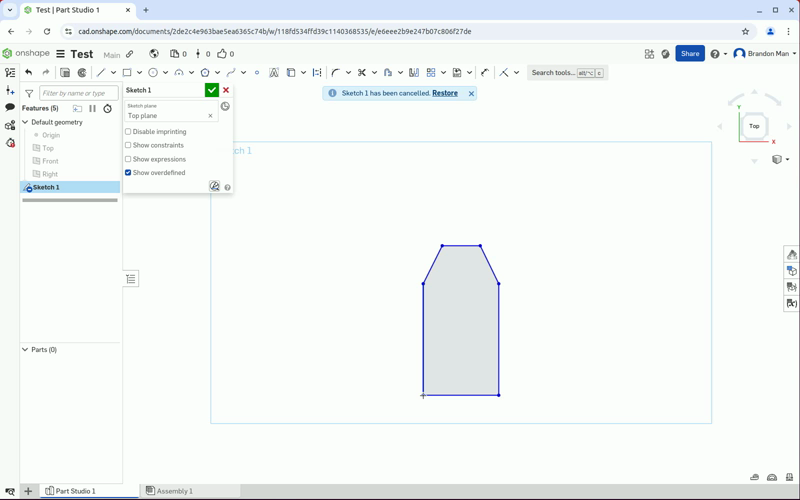
key_down(shift)
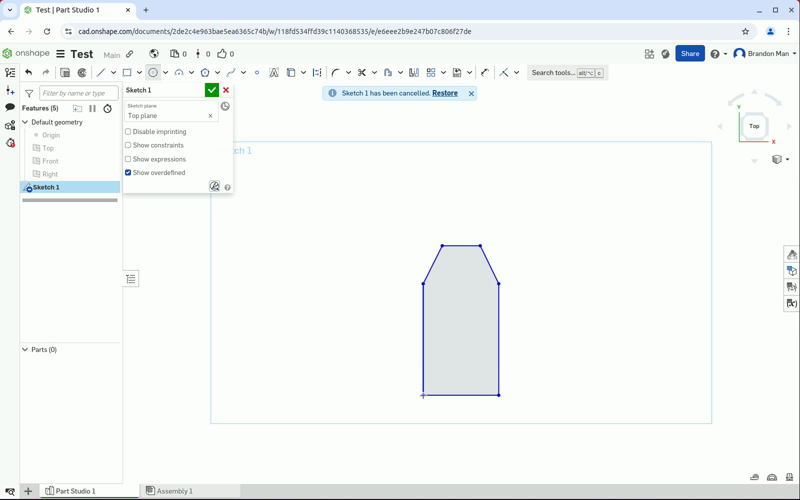
mouse_move(461, 283)
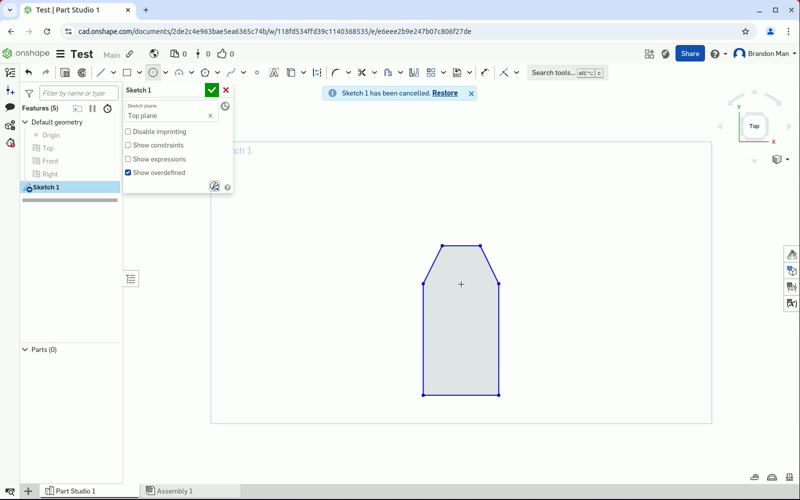
click(461, 283)
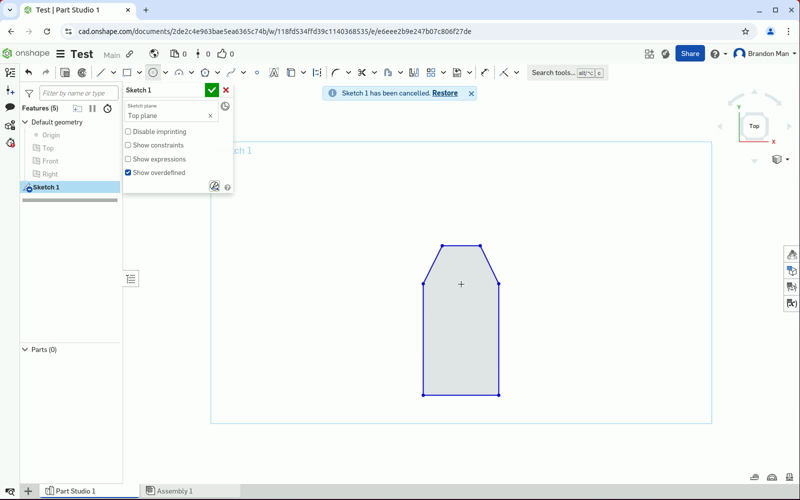
key_up(shift)
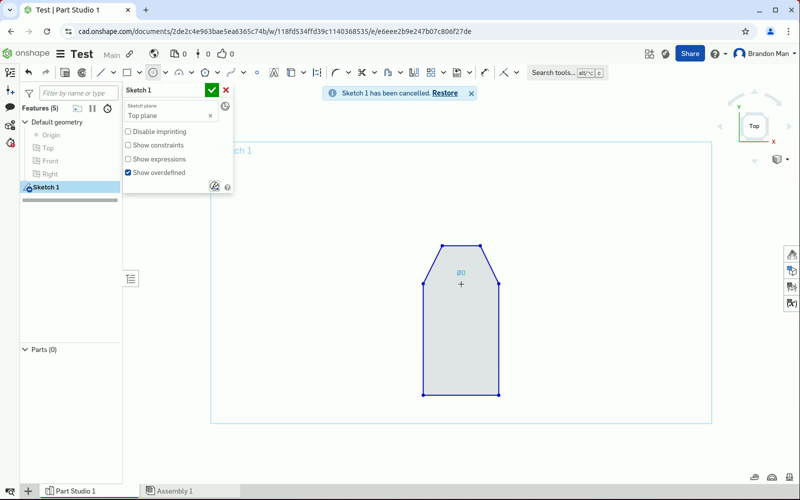
mouse_move(468, 283)
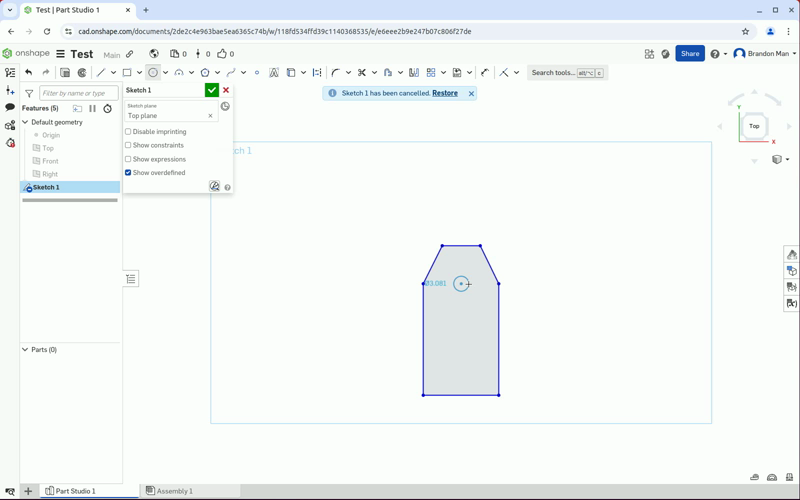
click(468, 283)
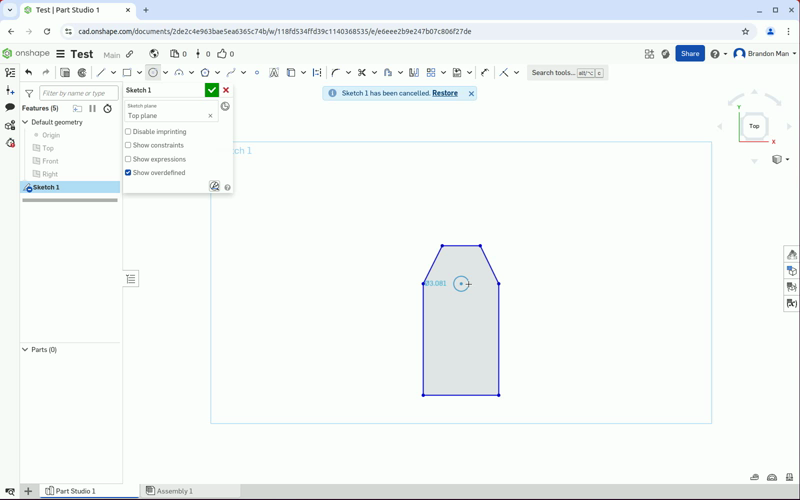
key(esc)
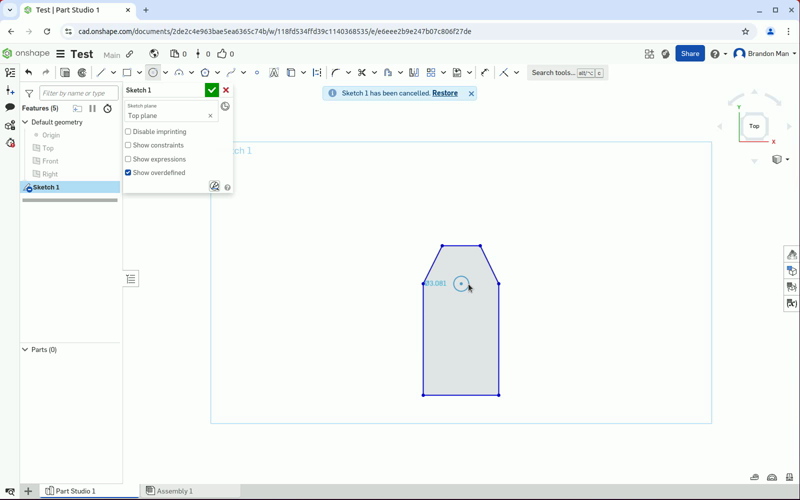
mouse_move(479, 324)
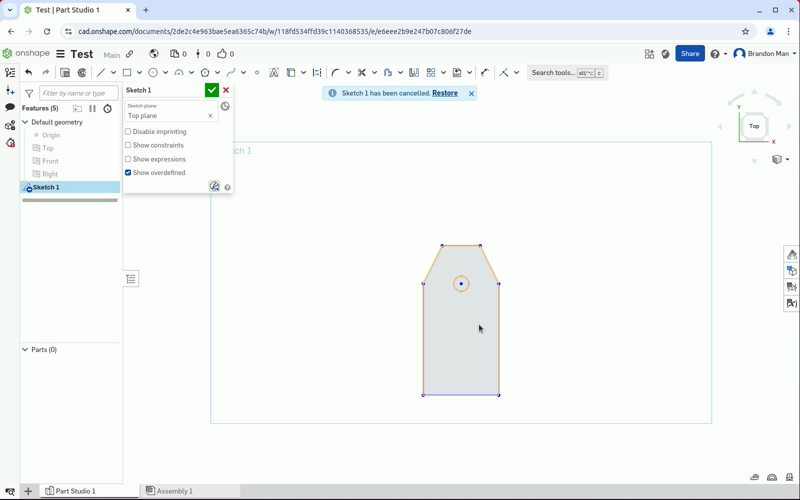
click(479, 324)
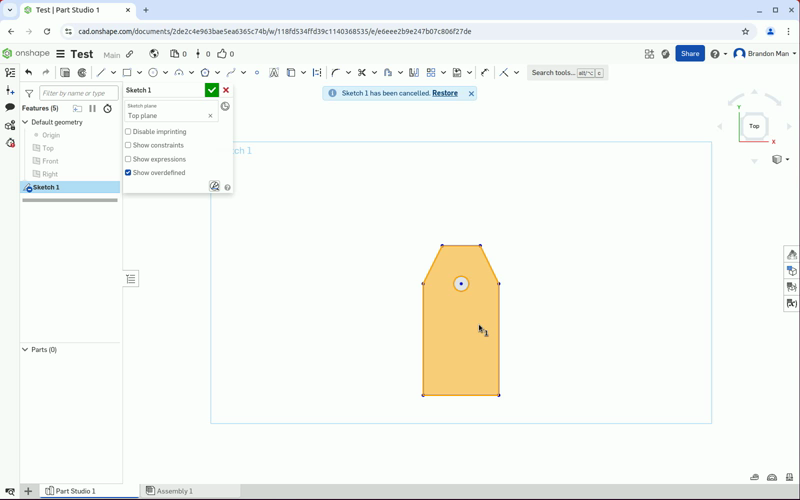
mouse_move(73, 352)
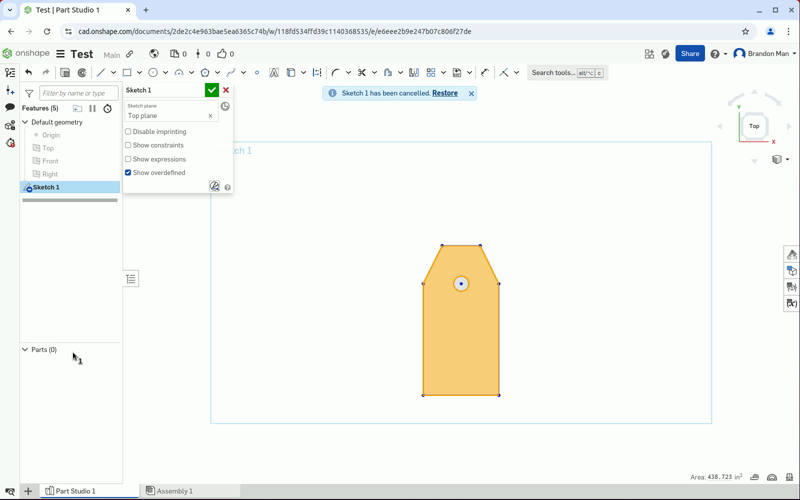
key(shift+y)
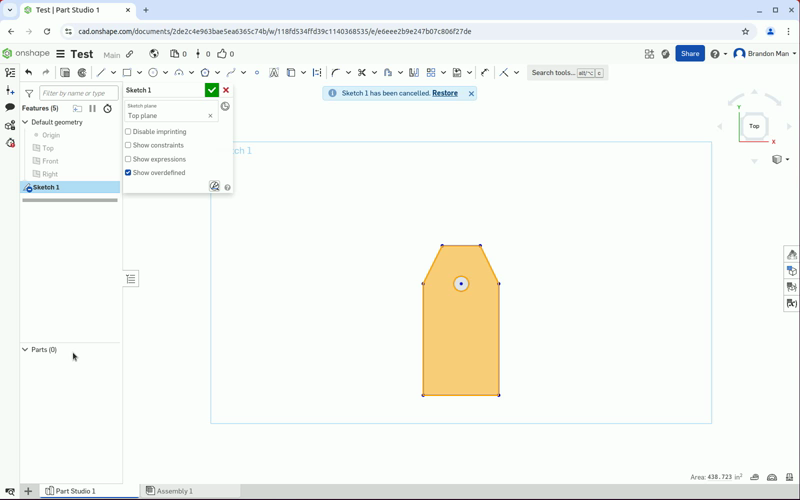
key(shift+e)
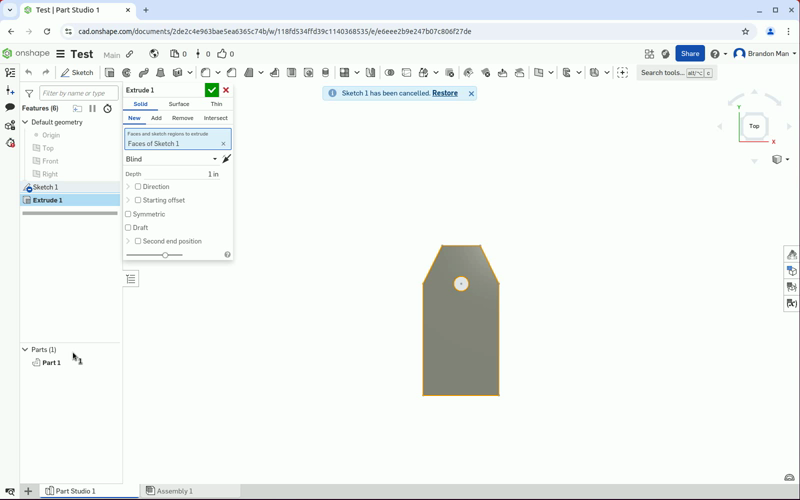
mouse_move(143, 106)
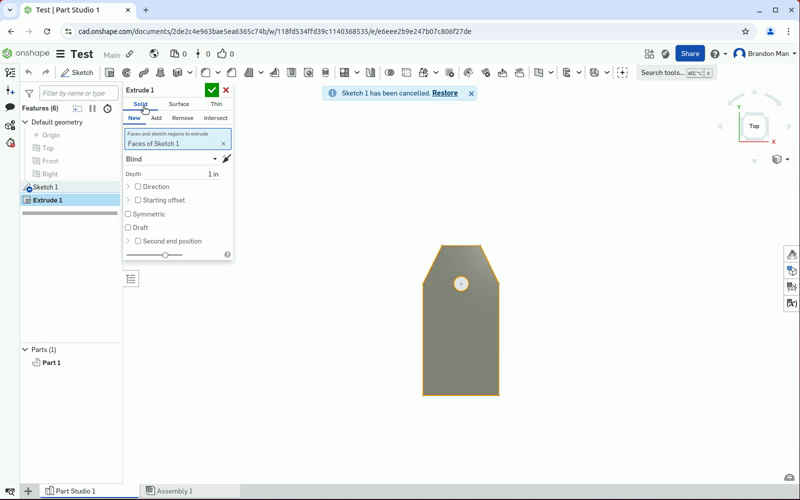
click(143, 106)
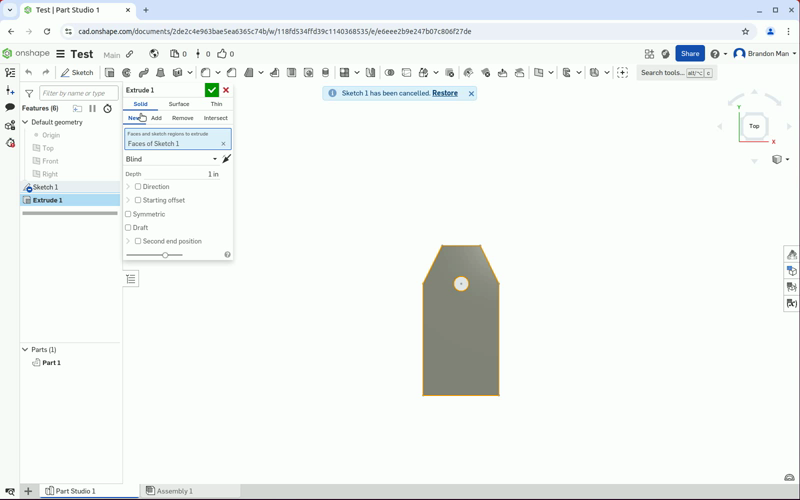
mouse_move(137, 120)
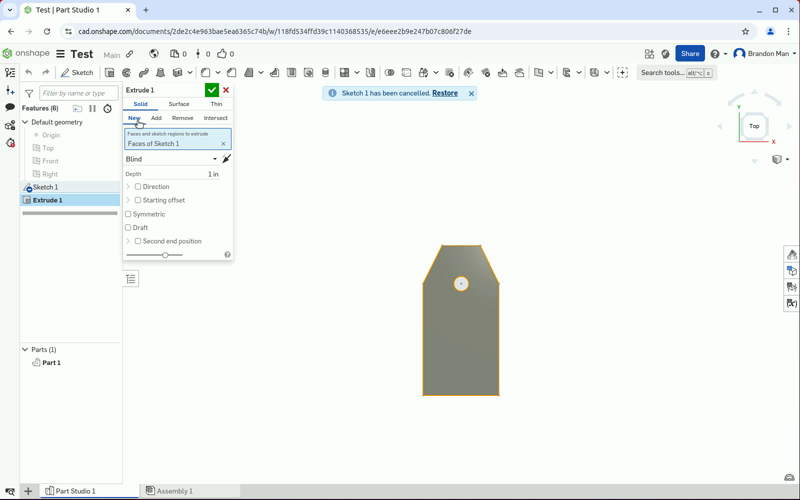
click(137, 120)
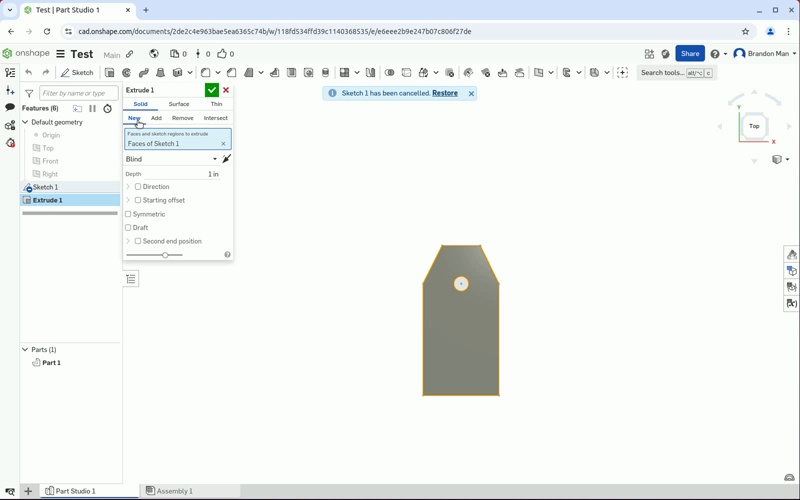
key(tab, 4)
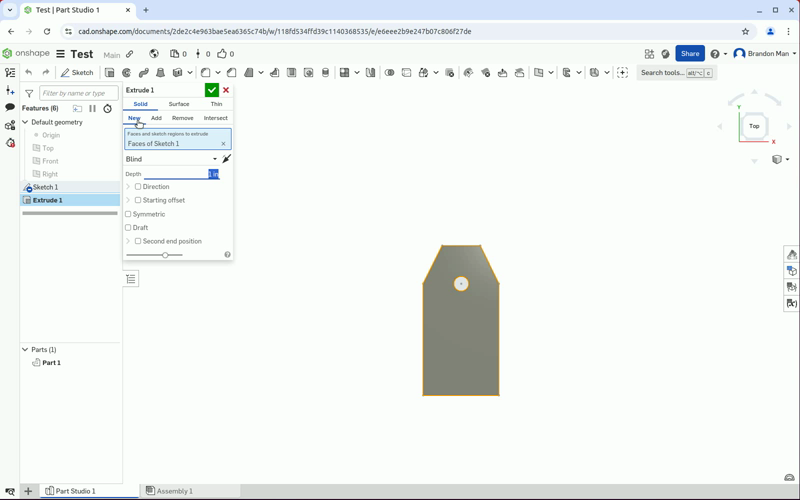
text(5.777)
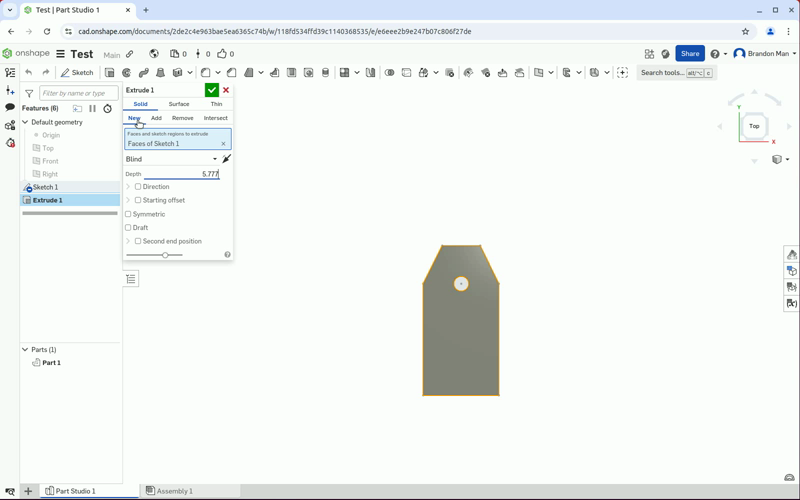
key(enter)
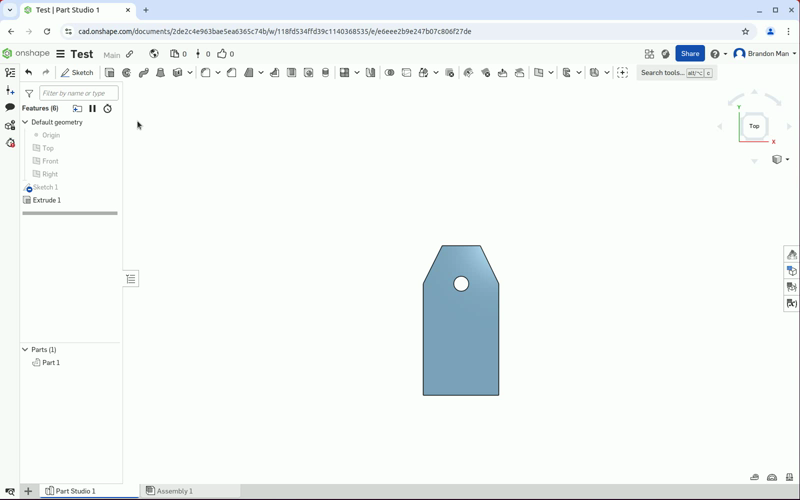
key(shift+h)
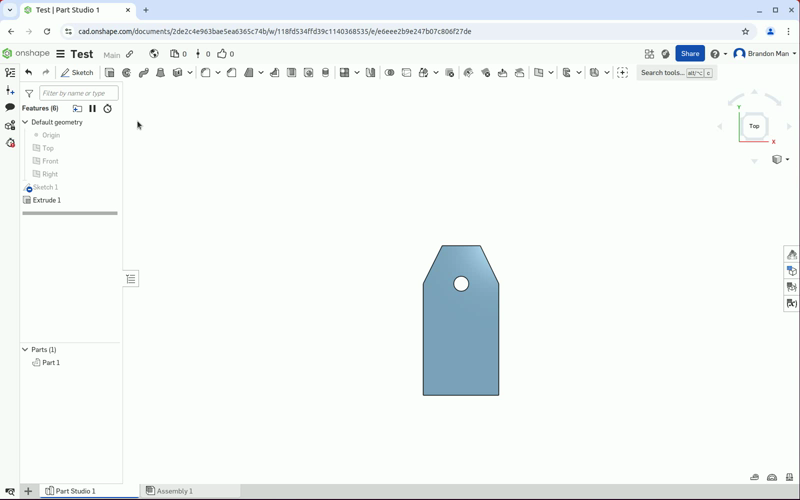
key(shift+h)
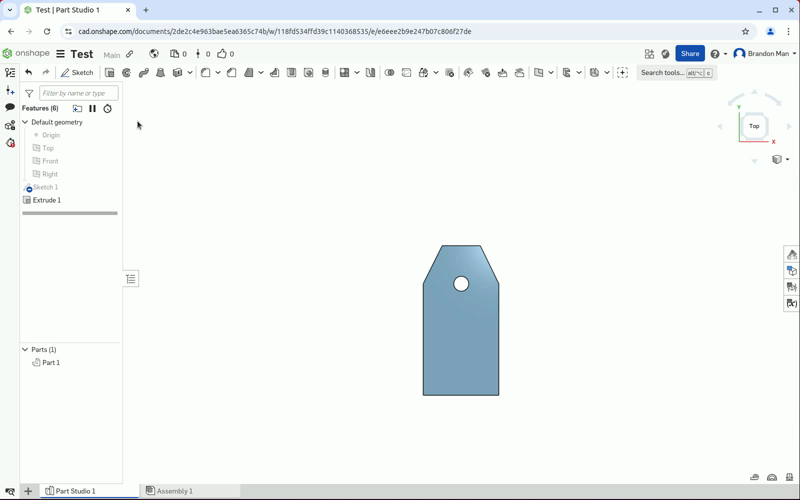
mouse_move(73, 189)
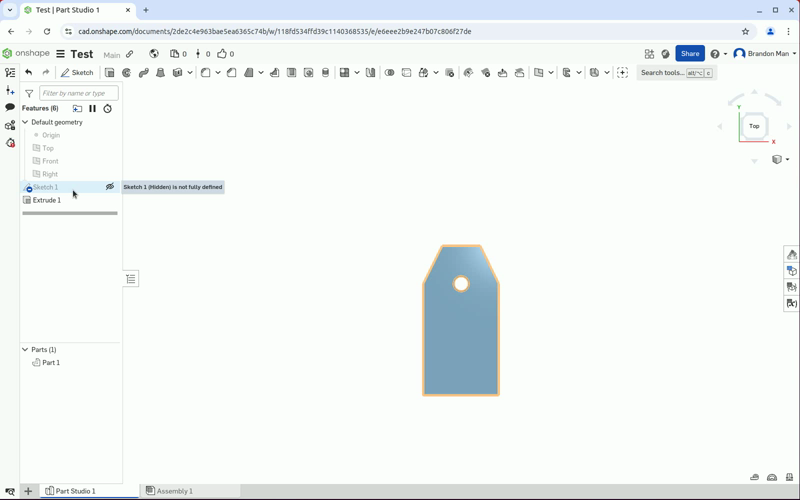
click(73, 189)
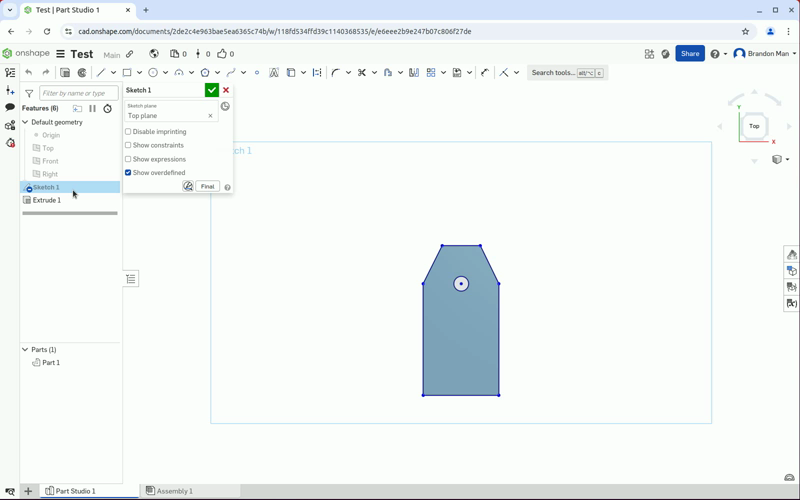
mouse_move(229, 92)
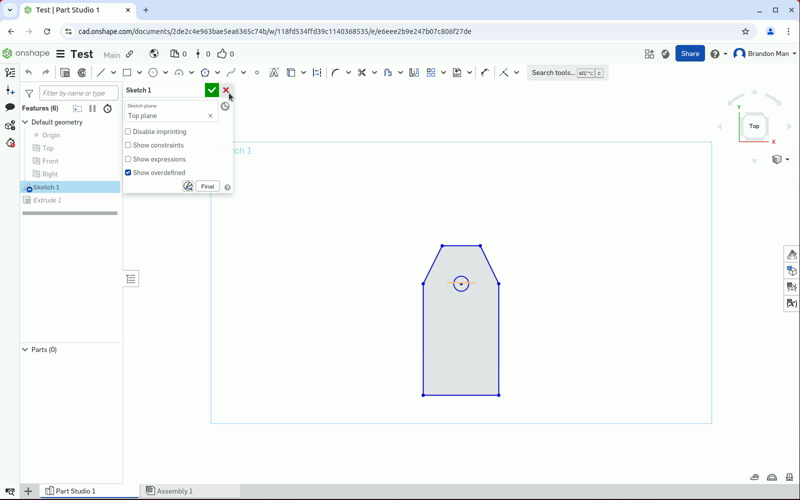
click(229, 92)
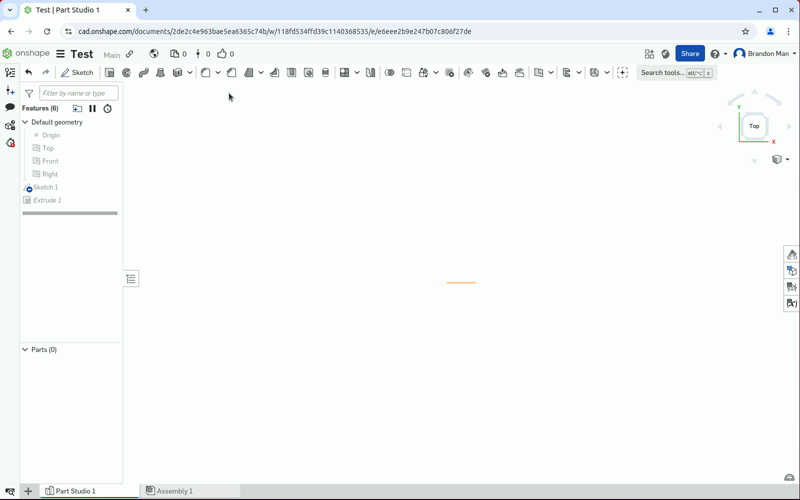
mouse_move(73, 352)
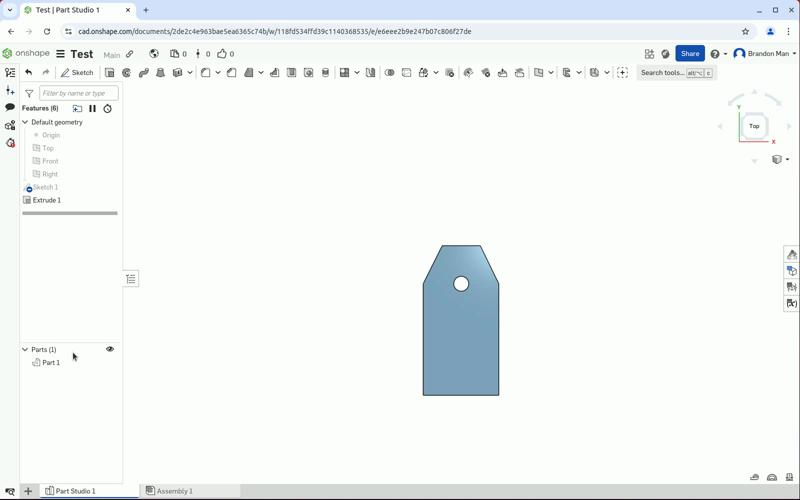
key(y)
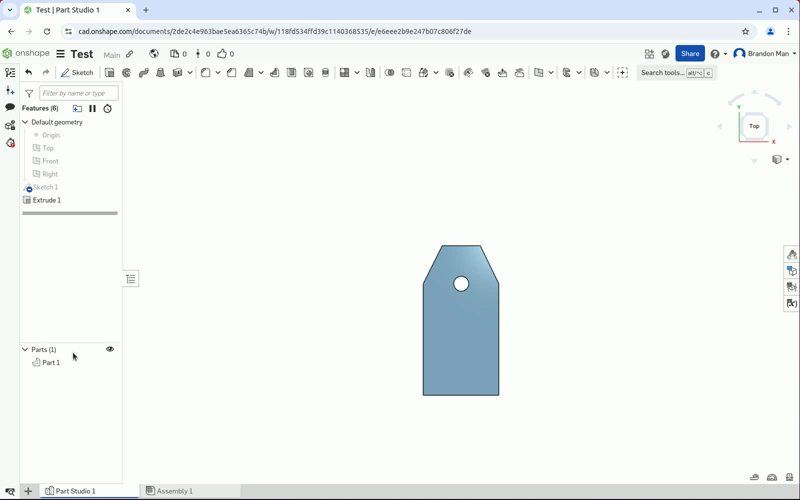
key(shift+p)
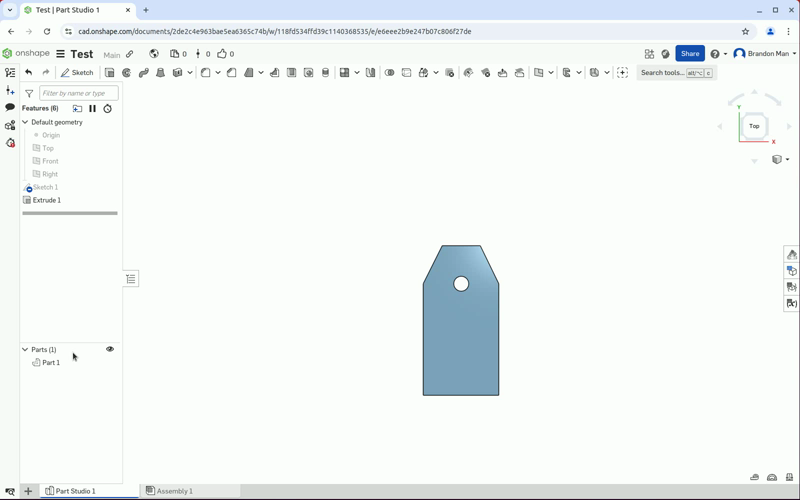
key(space)
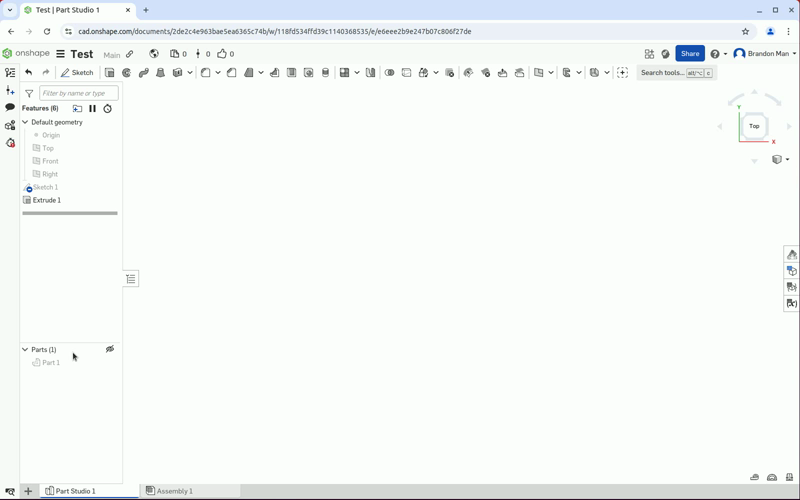
key_down(shift)
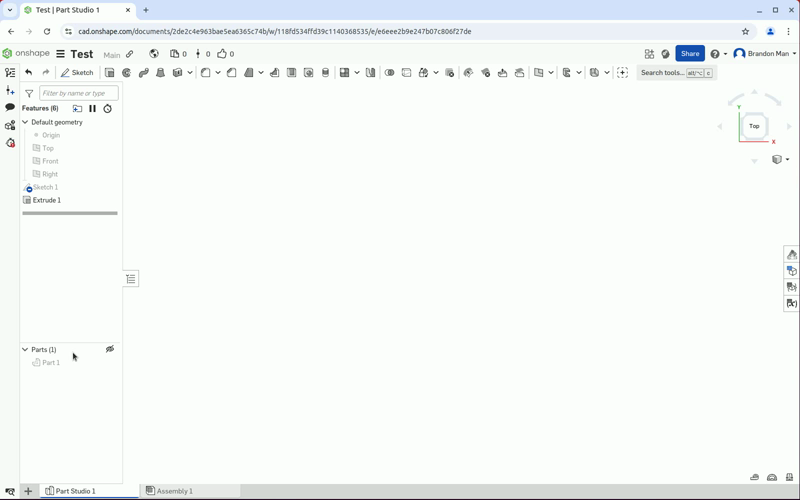
key(up)
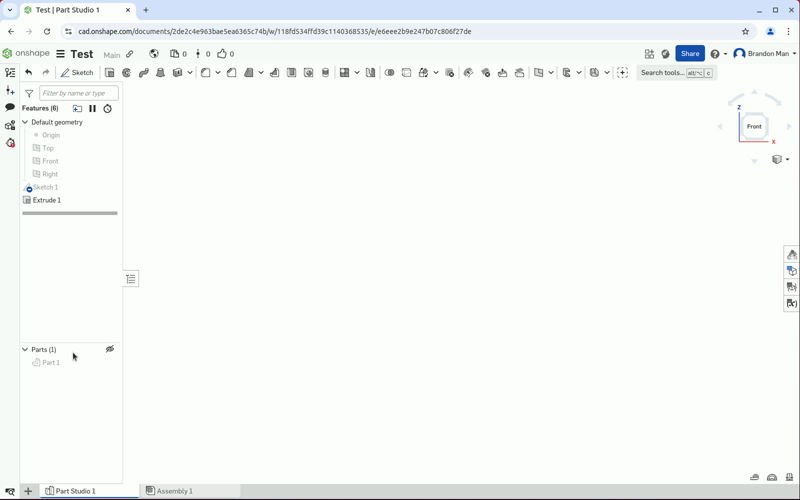
key_up(shift)
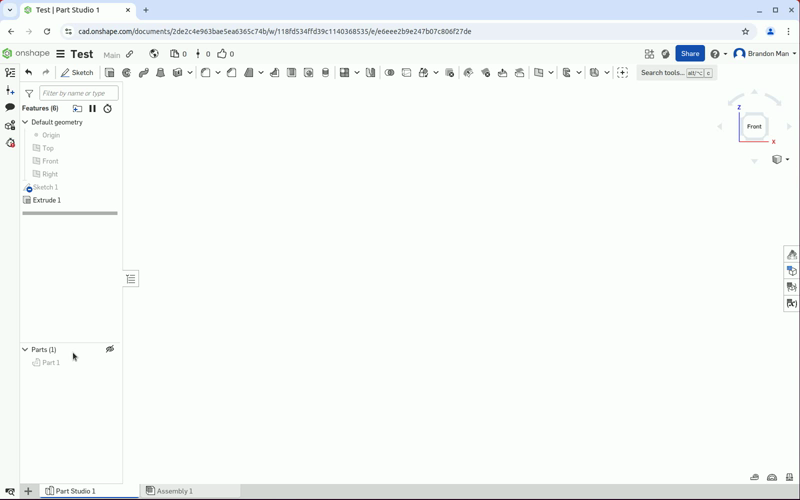
mouse_move(73, 352)
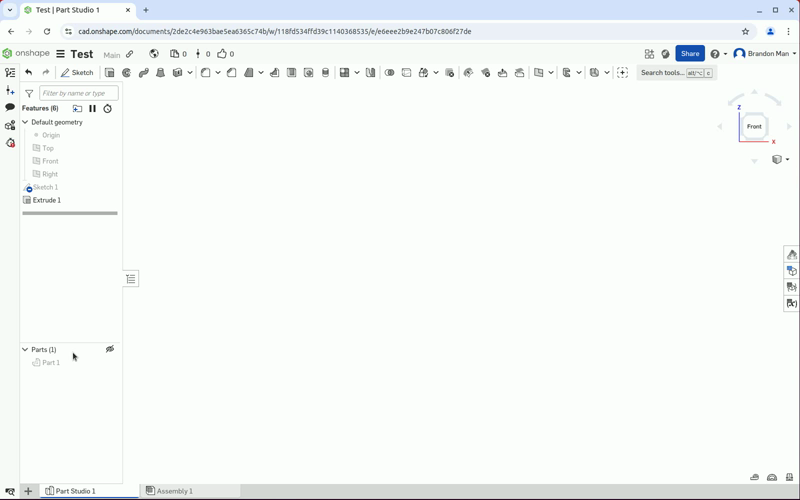
key(shift+y)
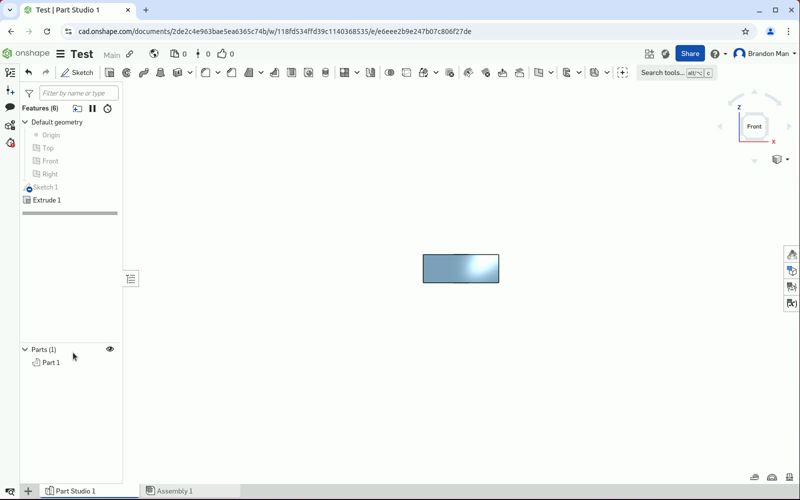
mouse_move(541, 75)
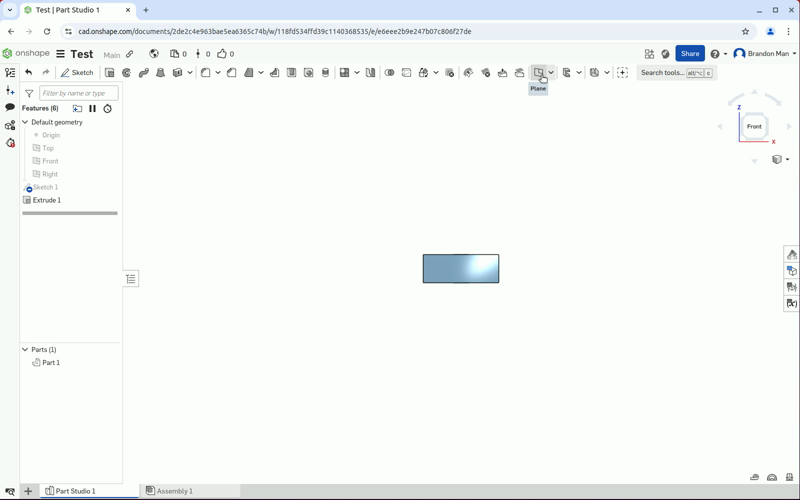
click(541, 75)
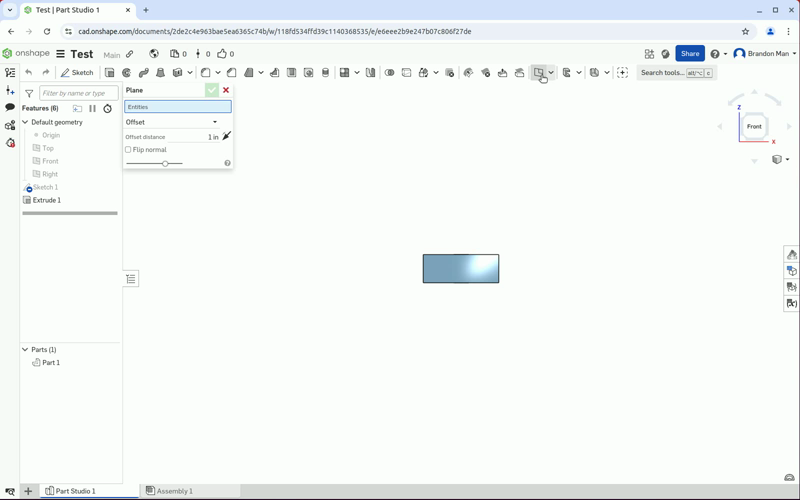
mouse_move(73, 163)
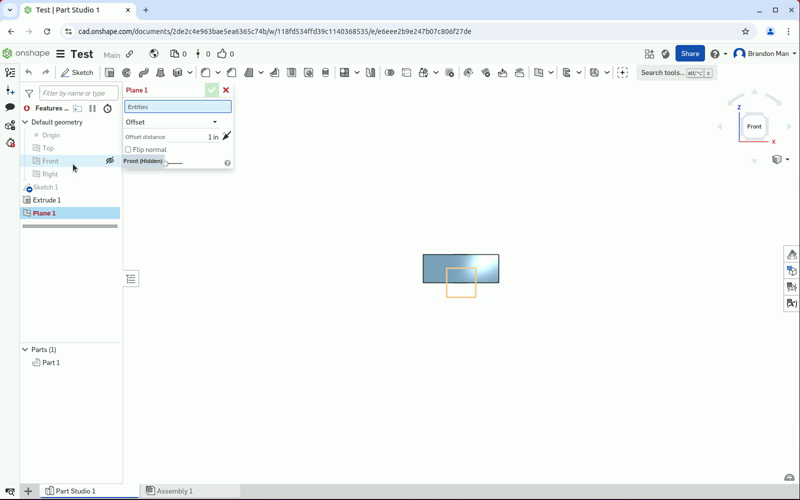
click(73, 163)
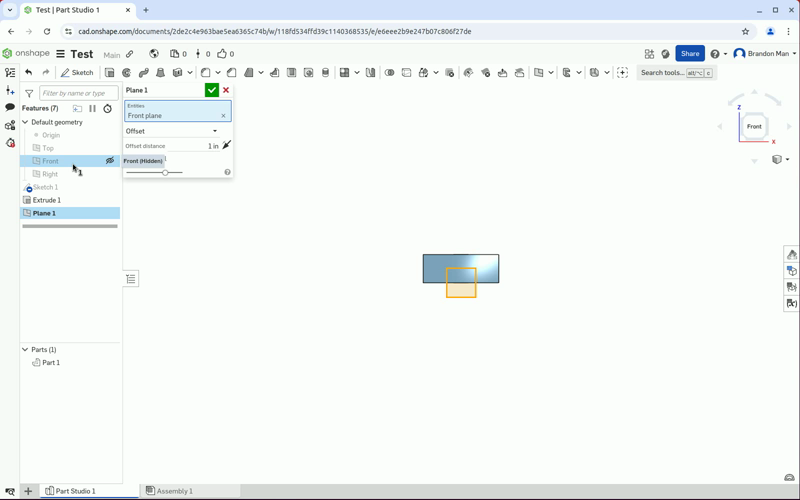
key(tab, 2)
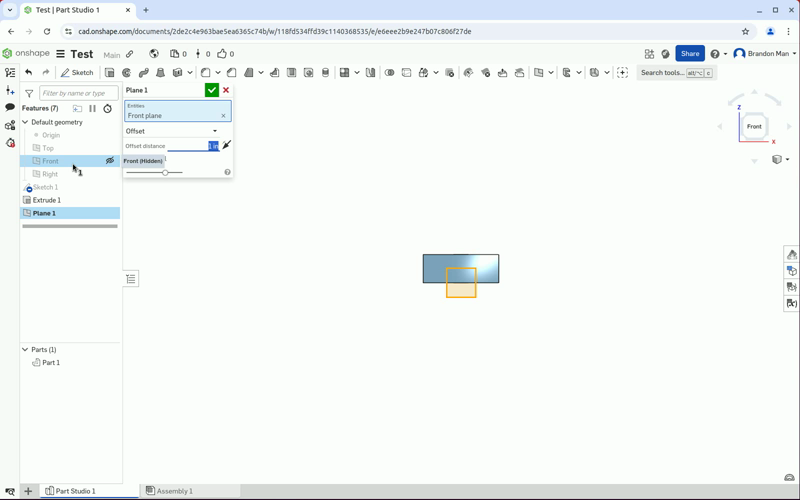
text(23.108)
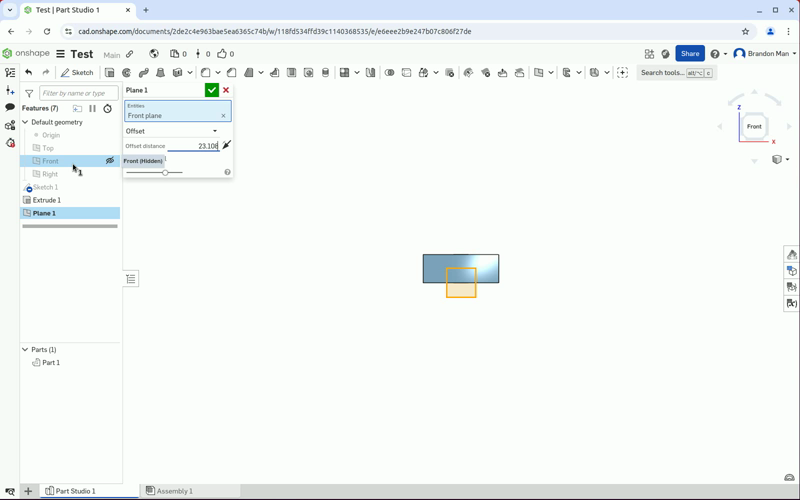
key(enter, 2)
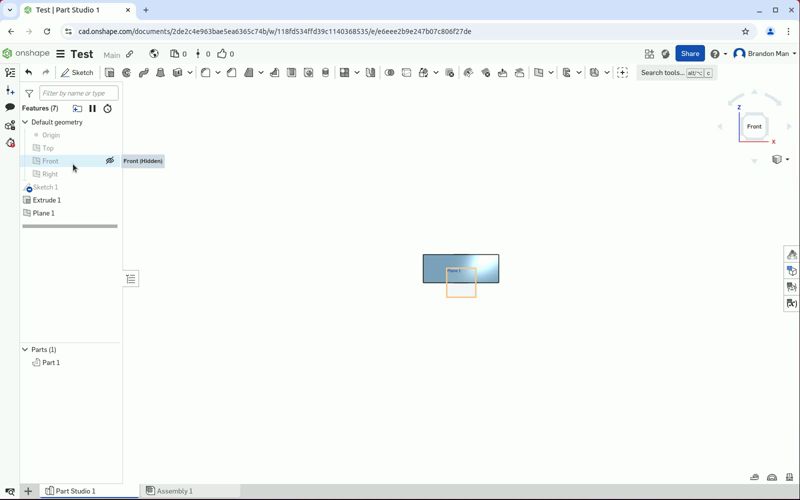
key(shift+s)
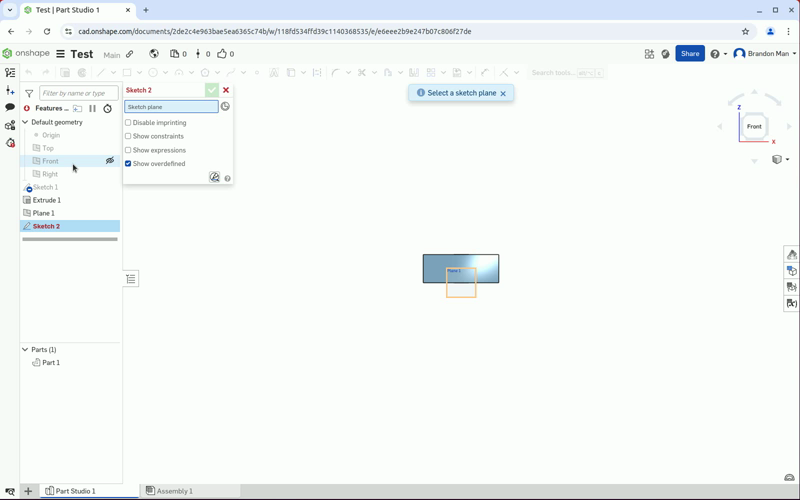
mouse_move(73, 215)
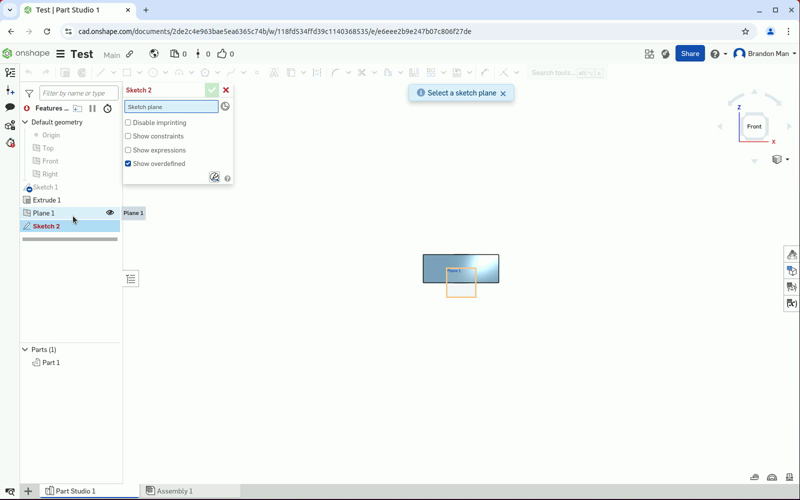
click(73, 215)
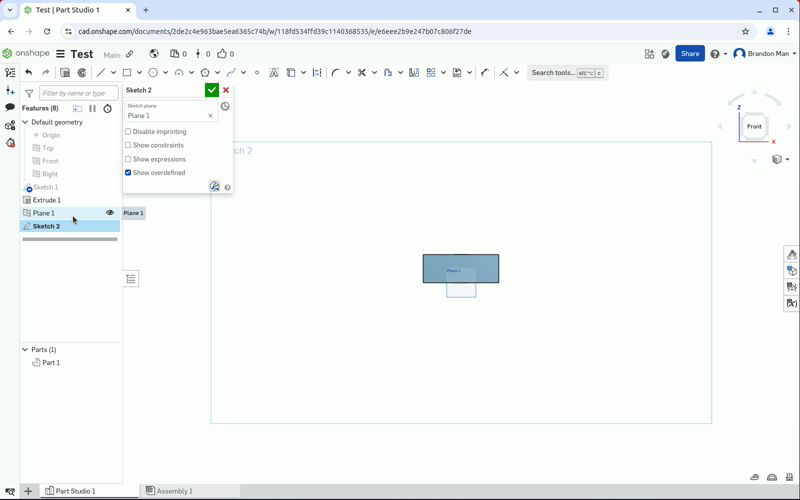
mouse_move(73, 352)
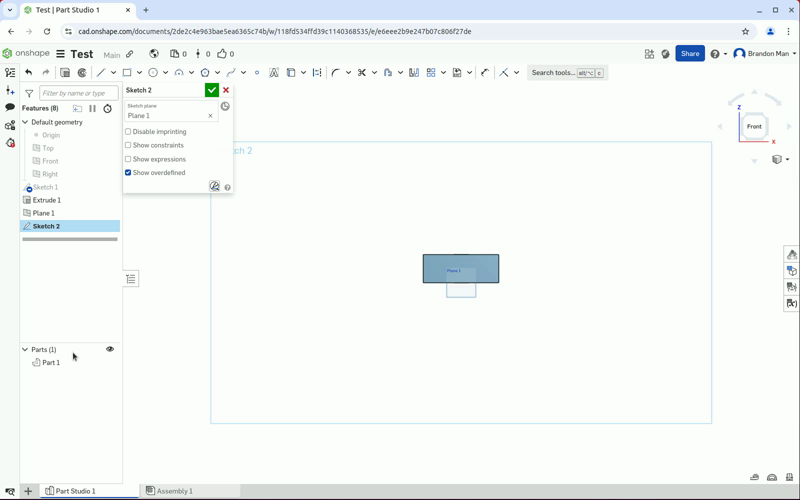
key(y)
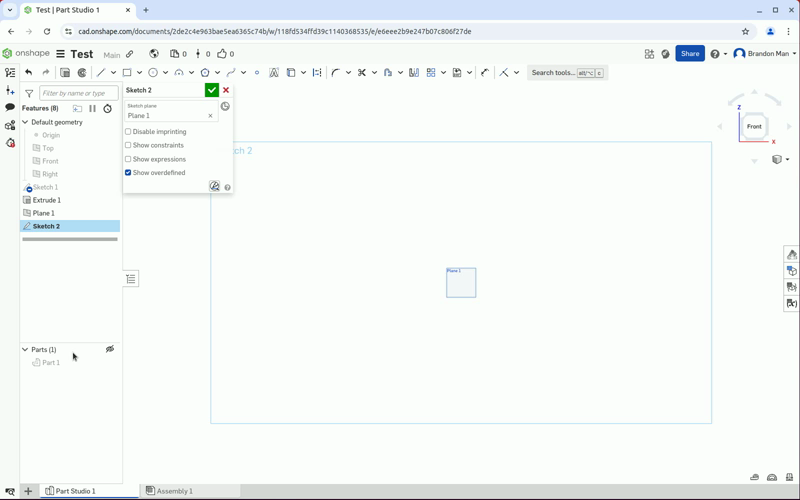
key(c)
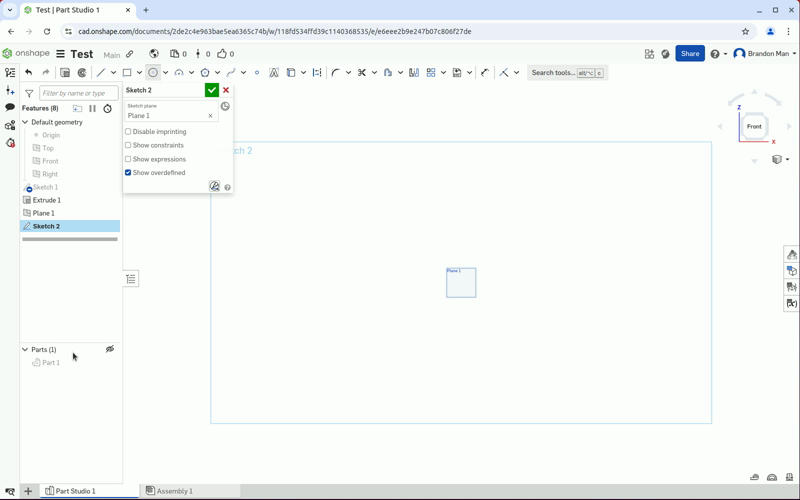
key_down(shift)
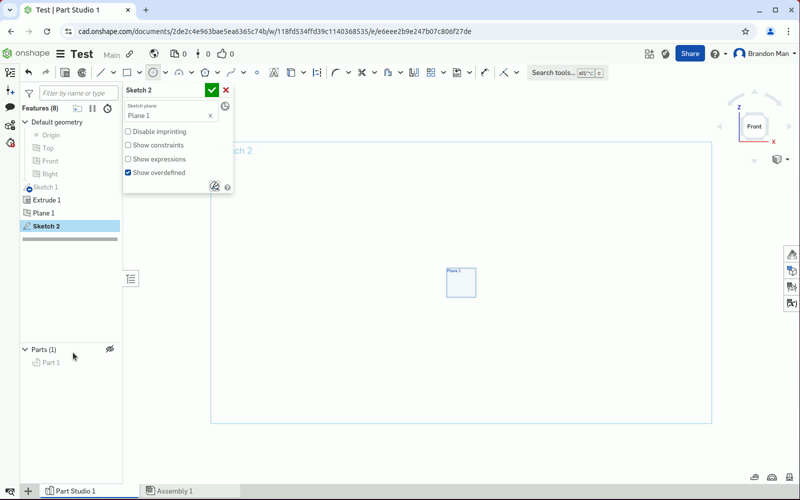
mouse_move(479, 268)
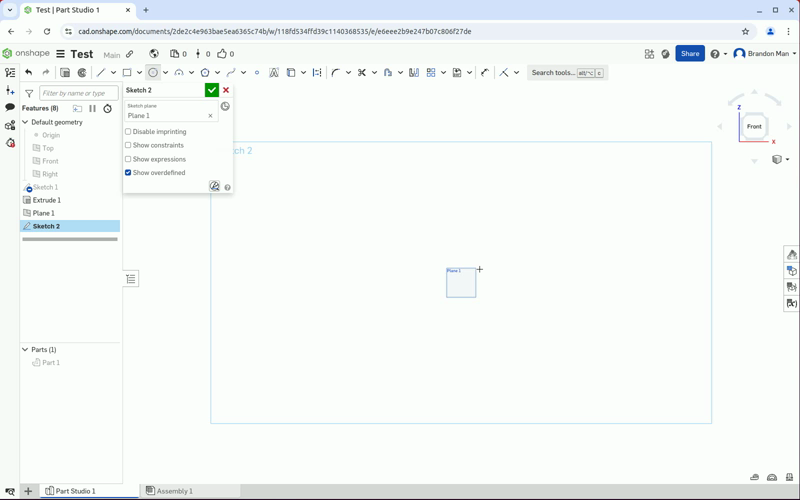
click(479, 268)
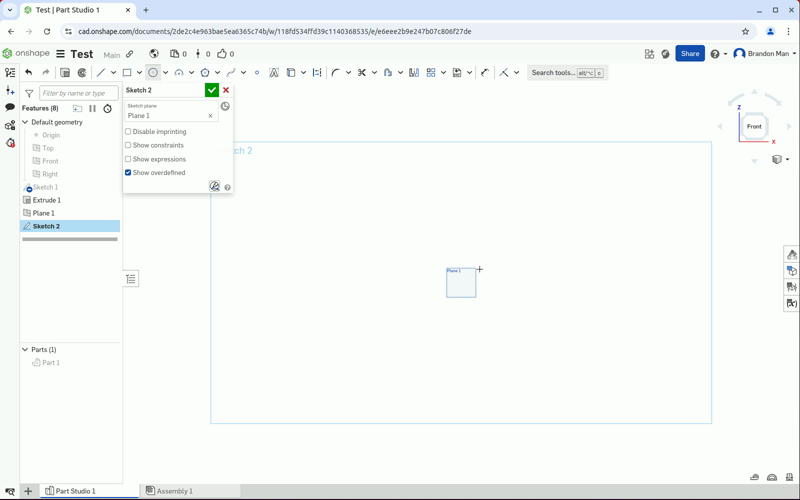
key_up(shift)
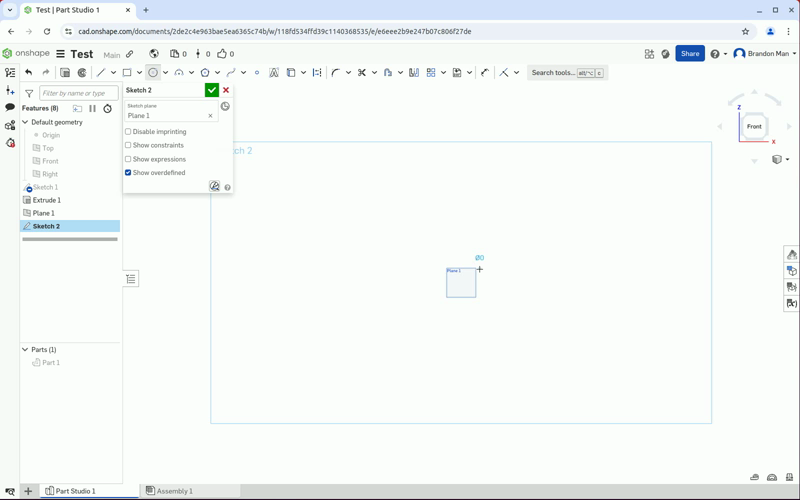
mouse_move(483, 268)
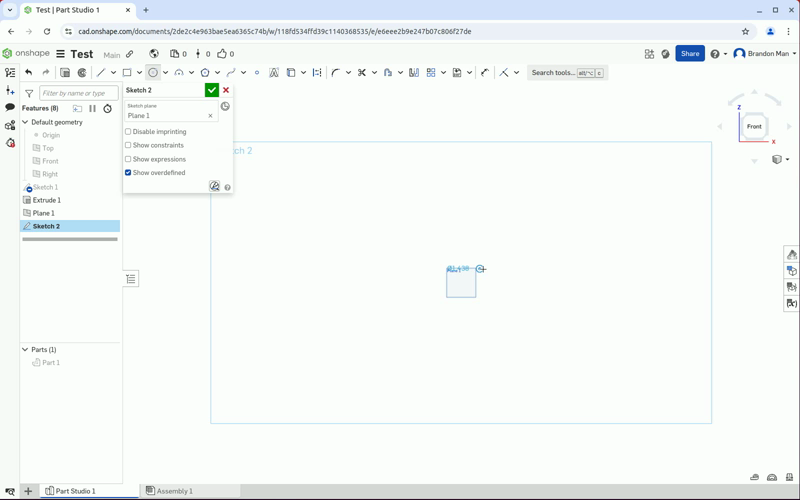
click(483, 268)
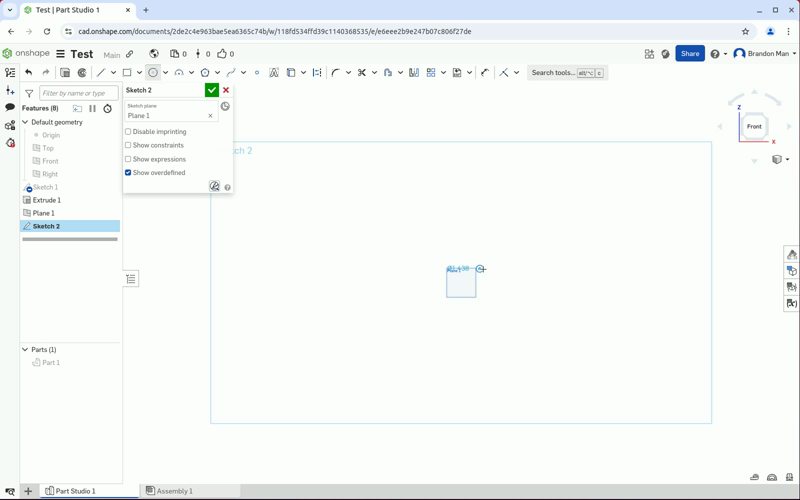
key(esc)
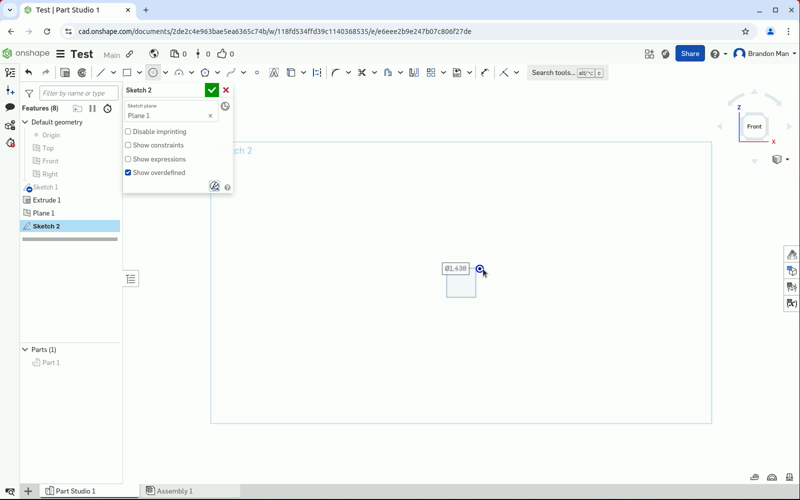
mouse_move(478, 269)
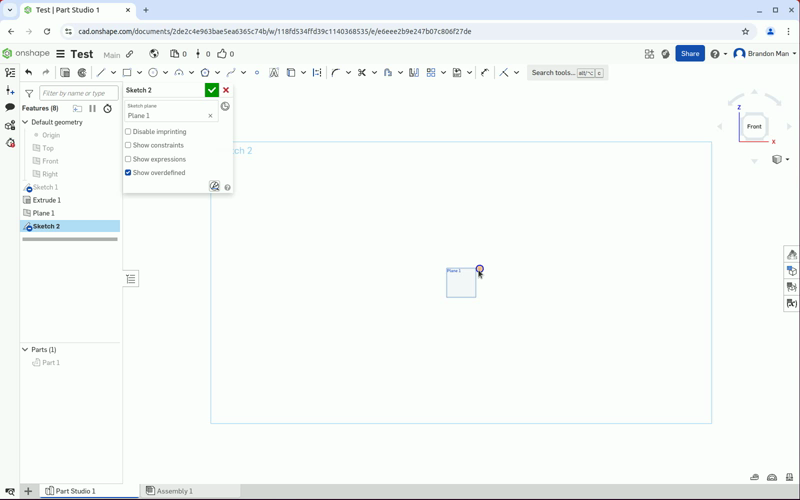
scroll(6)
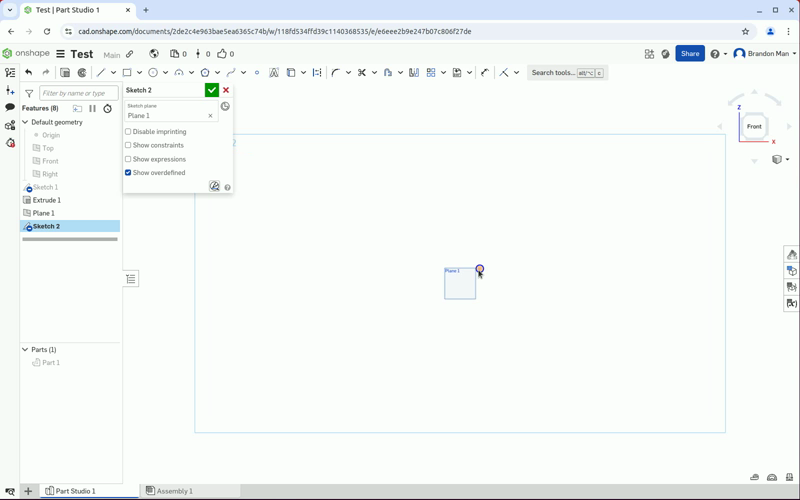
scroll(6)
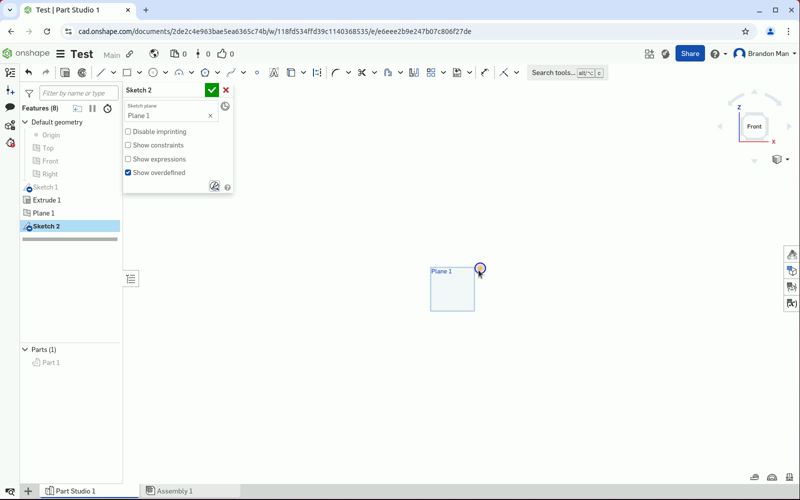
scroll(6)
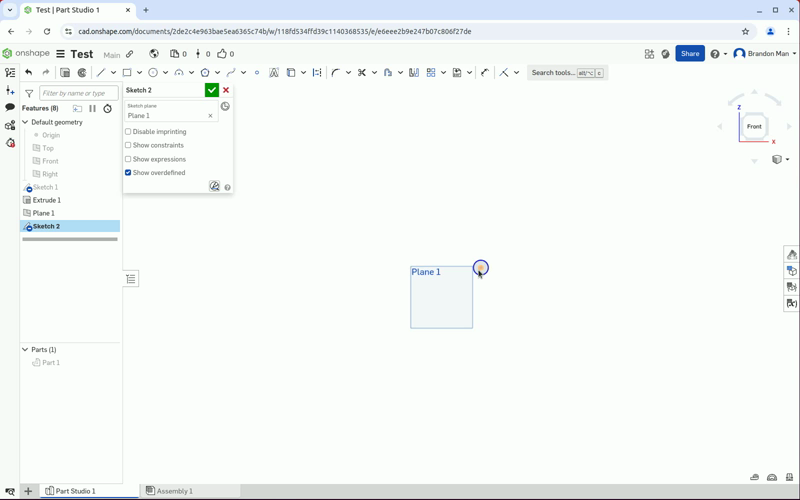
scroll(6)
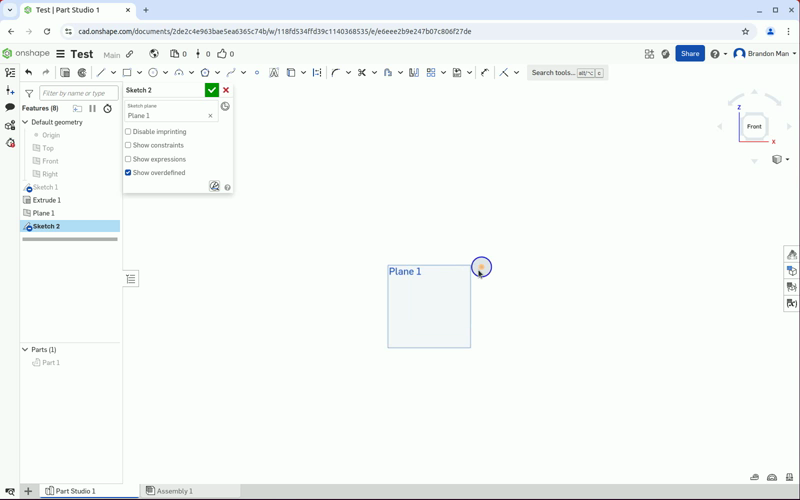
scroll(6)
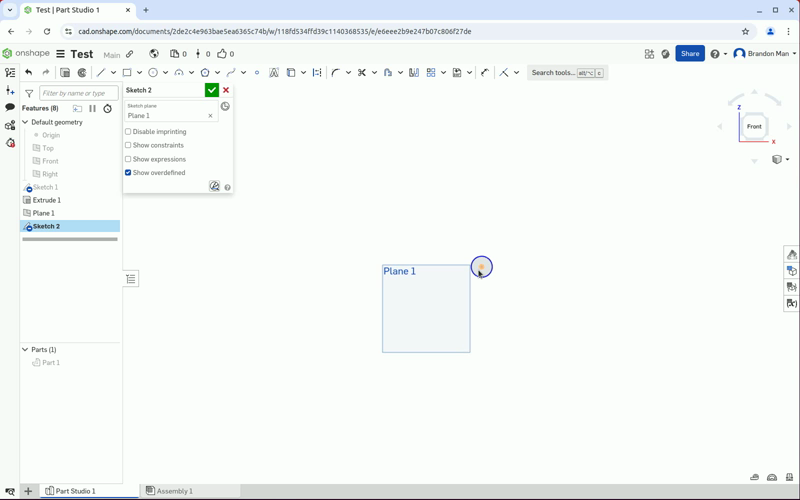
scroll(6)
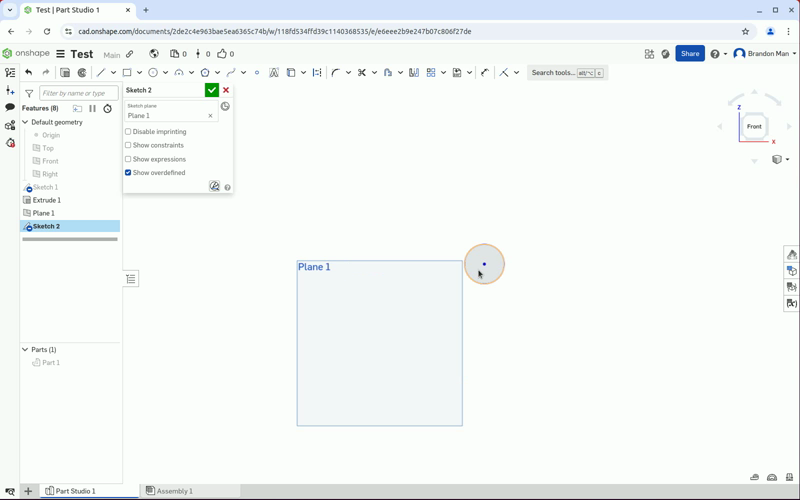
scroll(6)
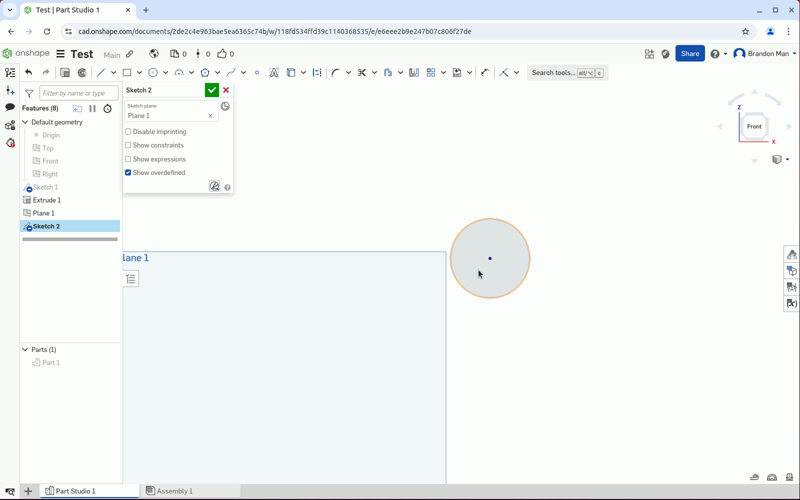
click(478, 269)
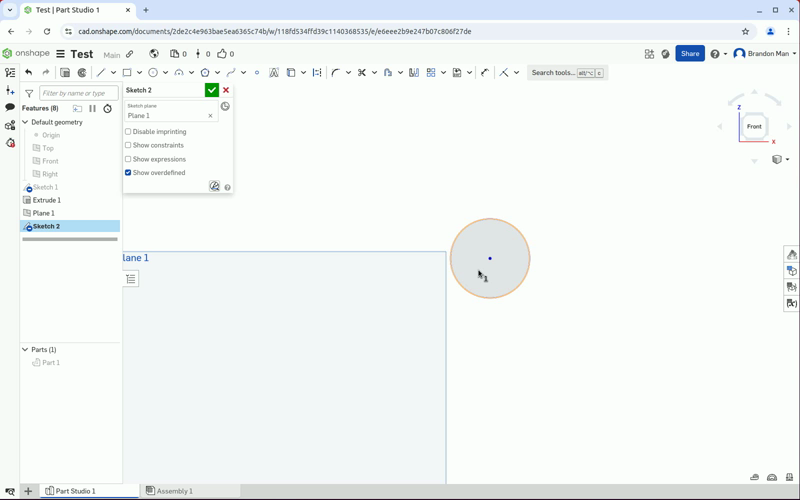
scroll(-6)
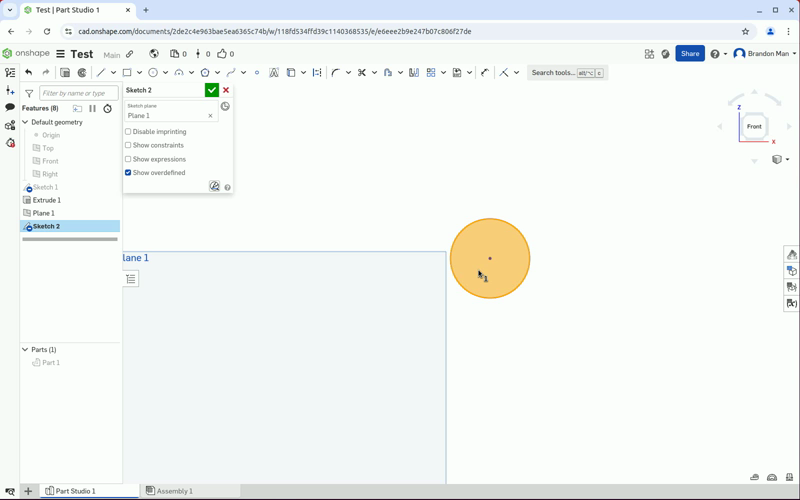
scroll(-6)
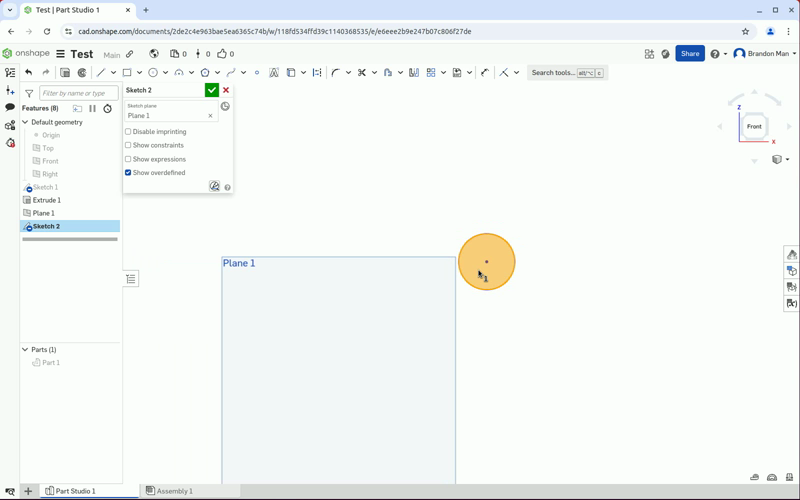
scroll(-6)
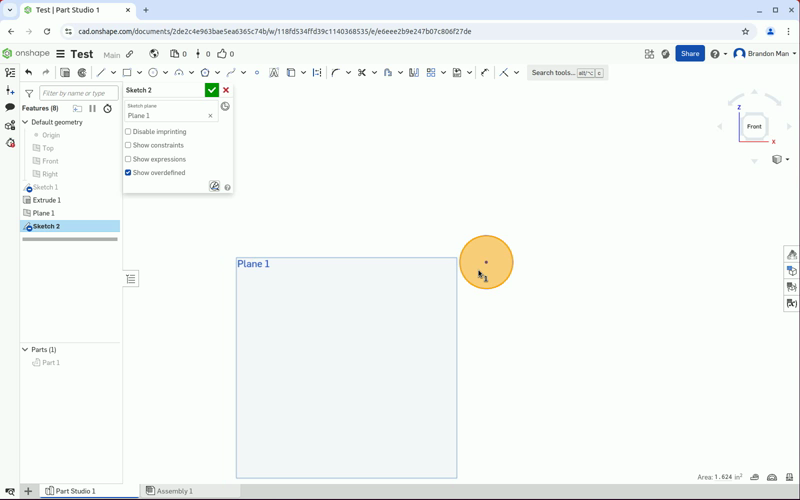
scroll(-6)
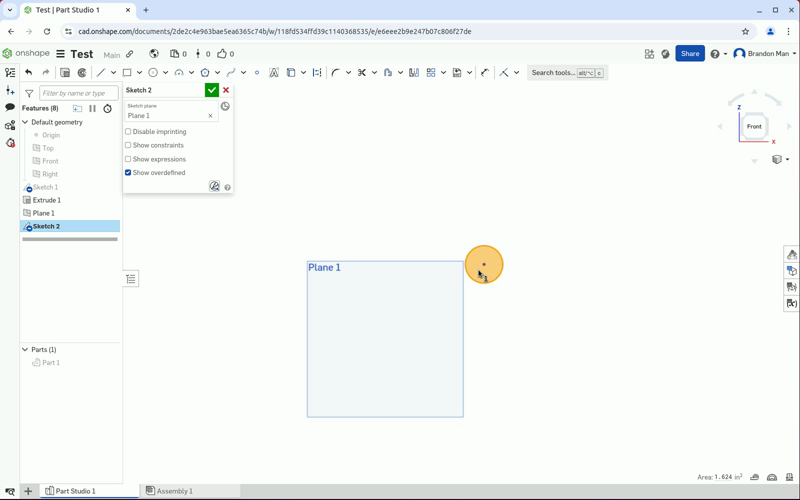
scroll(-6)
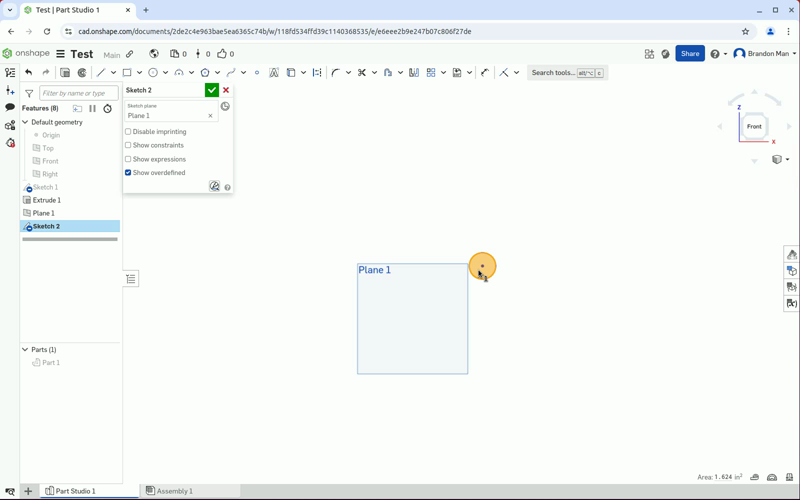
scroll(-6)
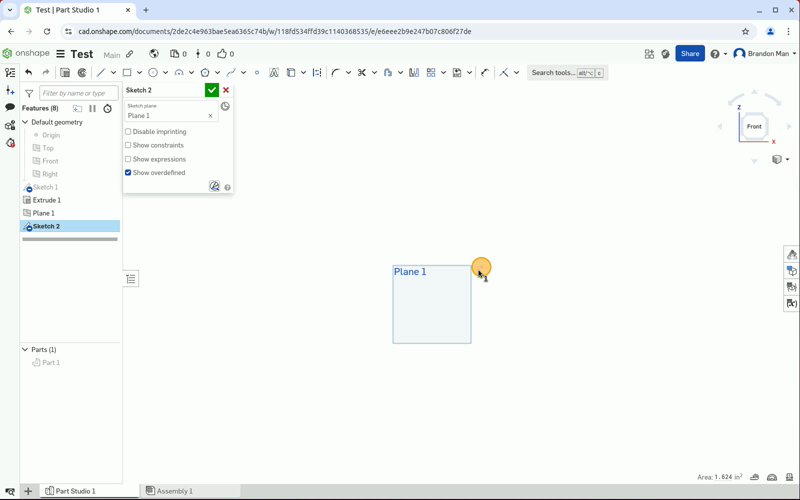
scroll(-6)
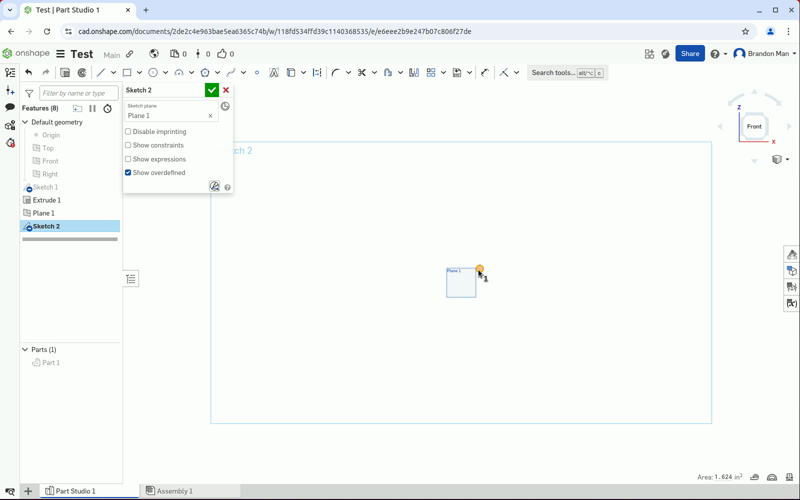
mouse_move(73, 352)
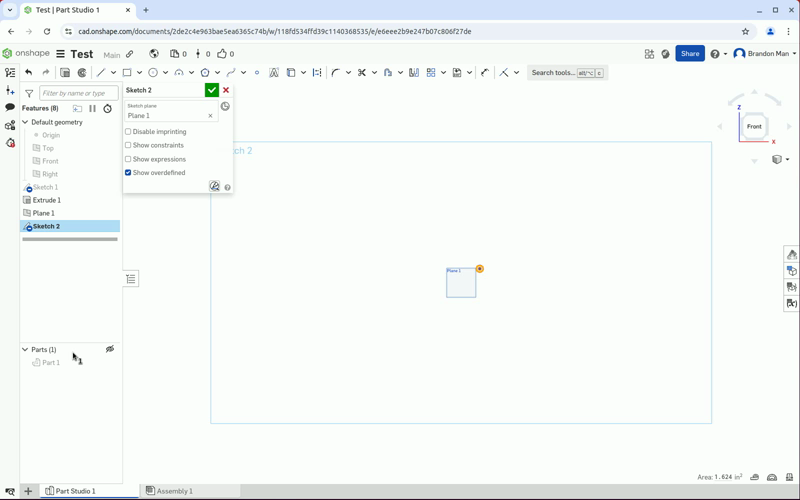
key(shift+y)
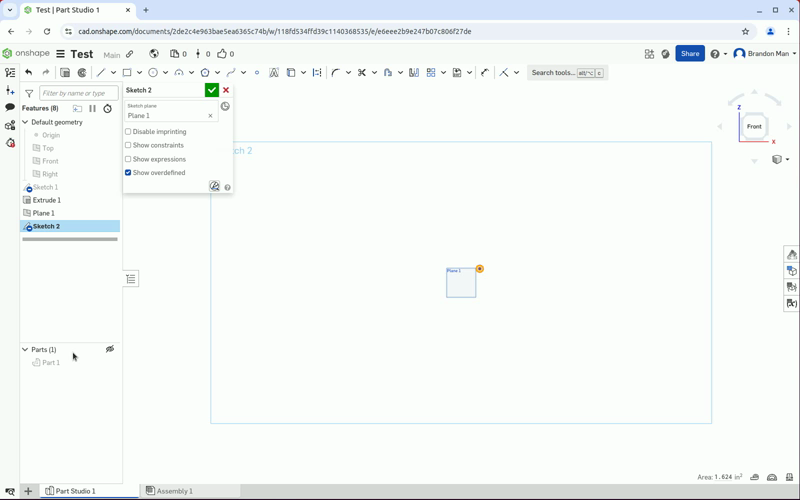
key(shift+e)
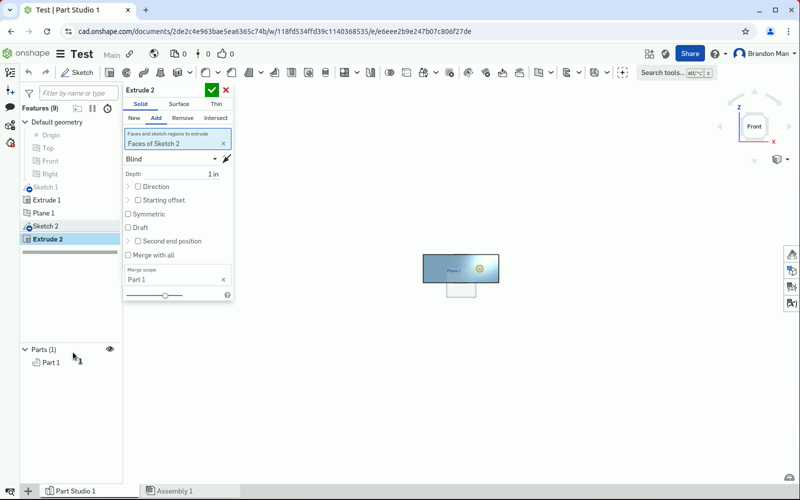
mouse_move(143, 106)
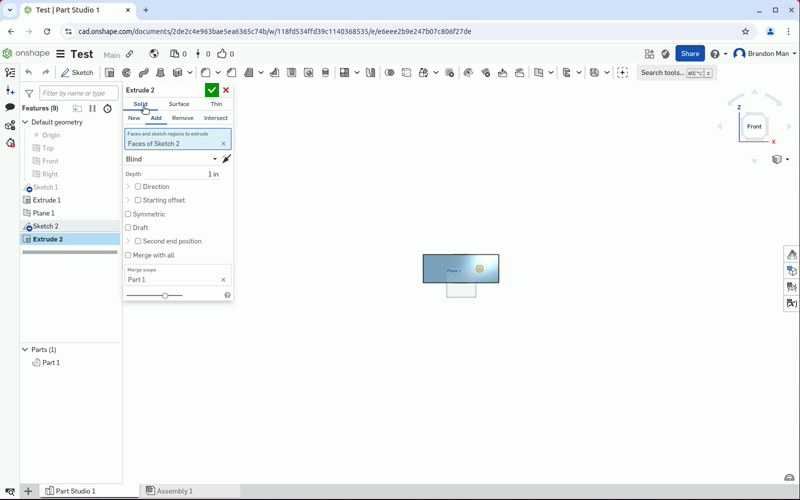
click(143, 106)
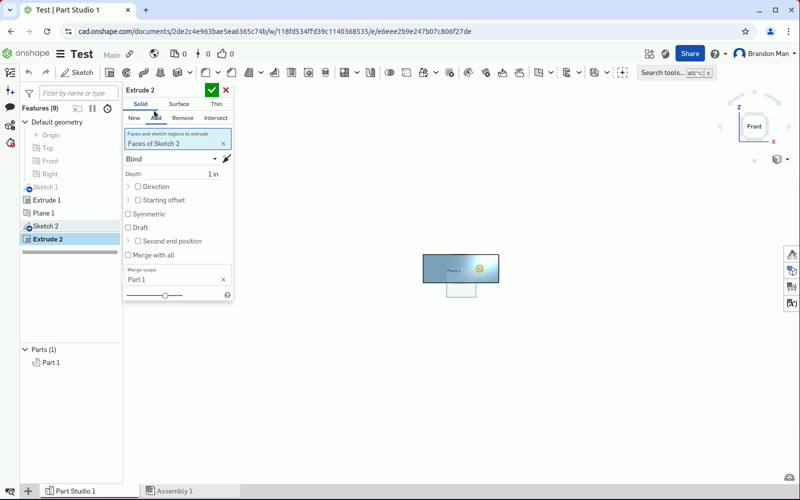
mouse_move(186, 120)
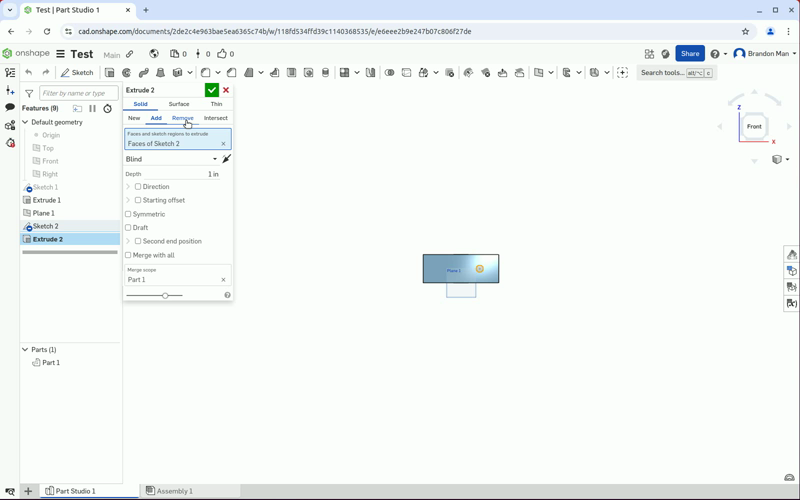
click(186, 120)
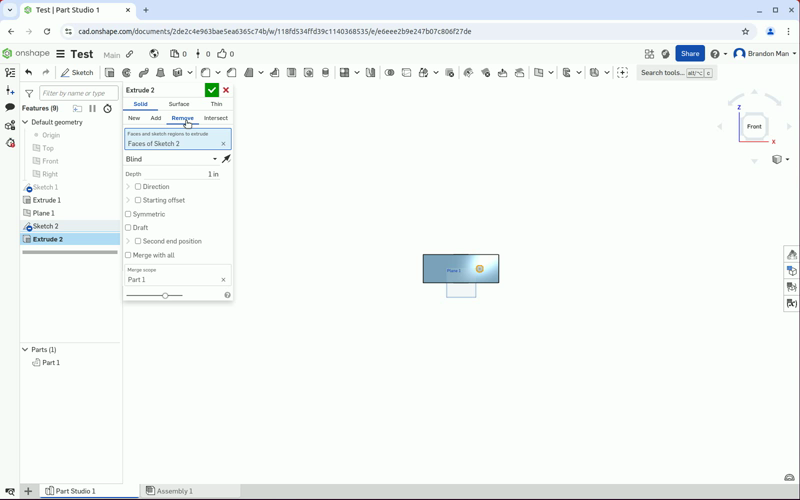
key(tab, 4)
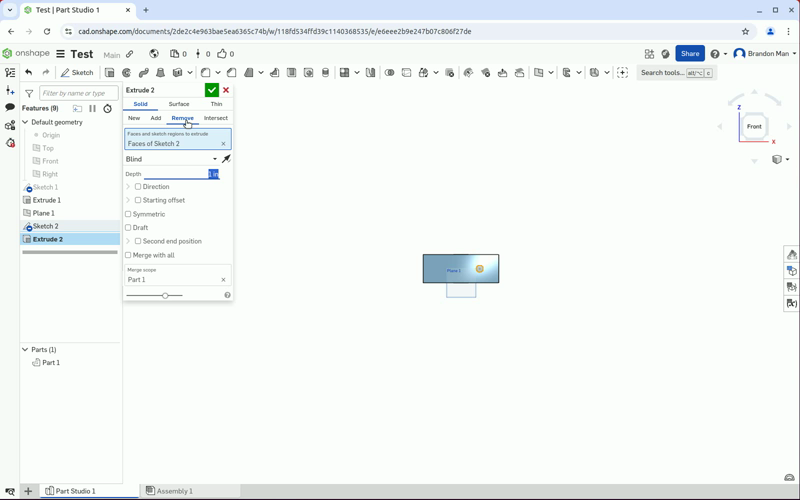
text(7.703)
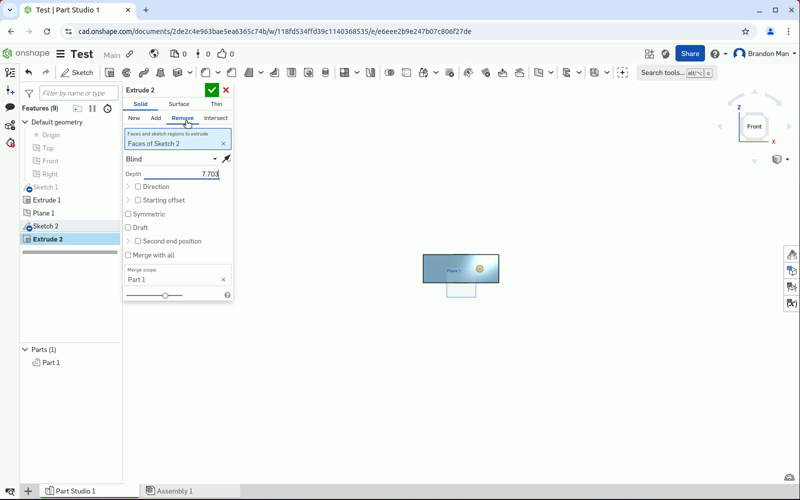
key(tab, 6)
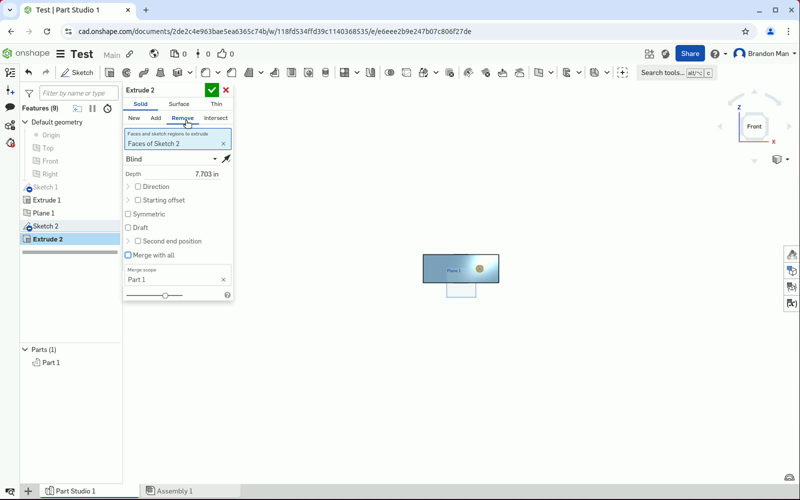
key(space)
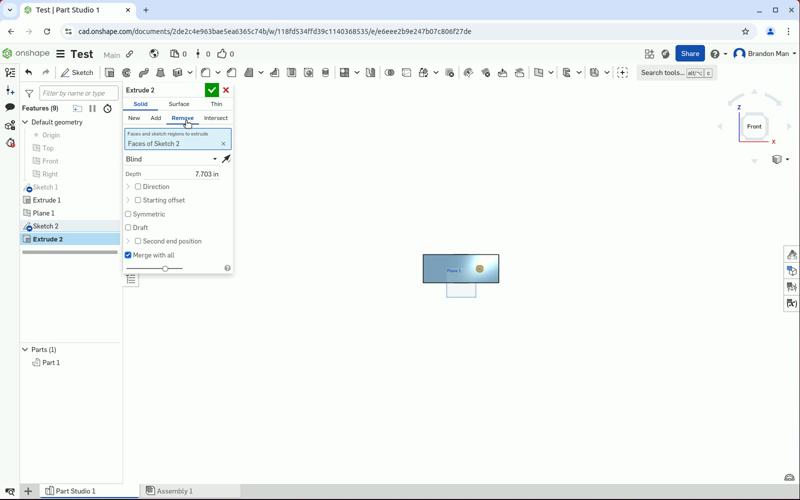
key(enter)
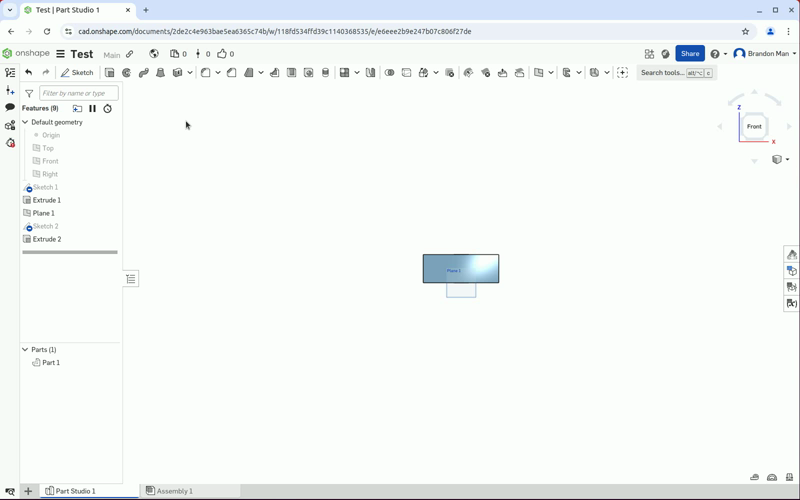
key(shift+h)
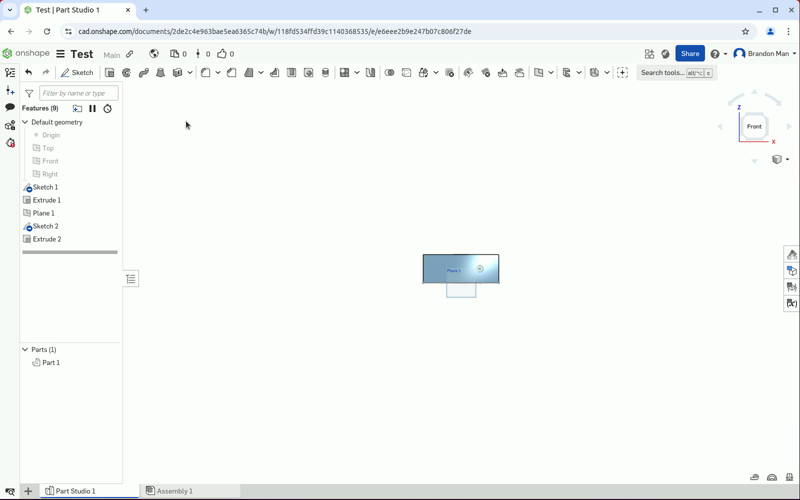
key(shift+h)
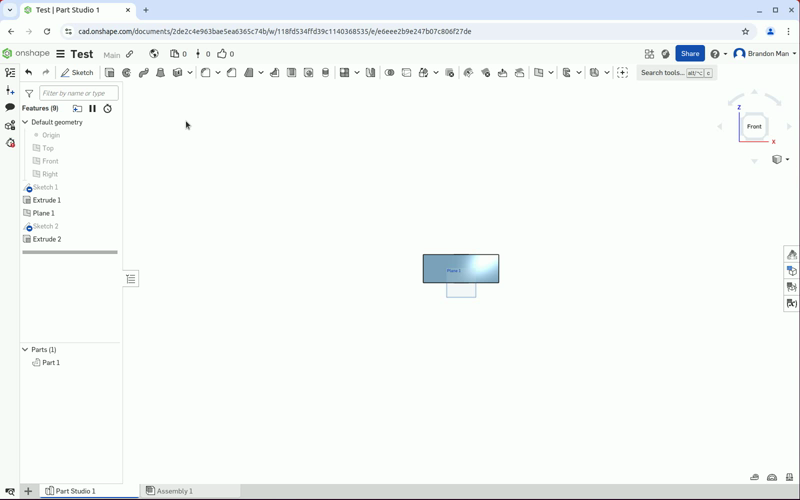
mouse_move(73, 189)
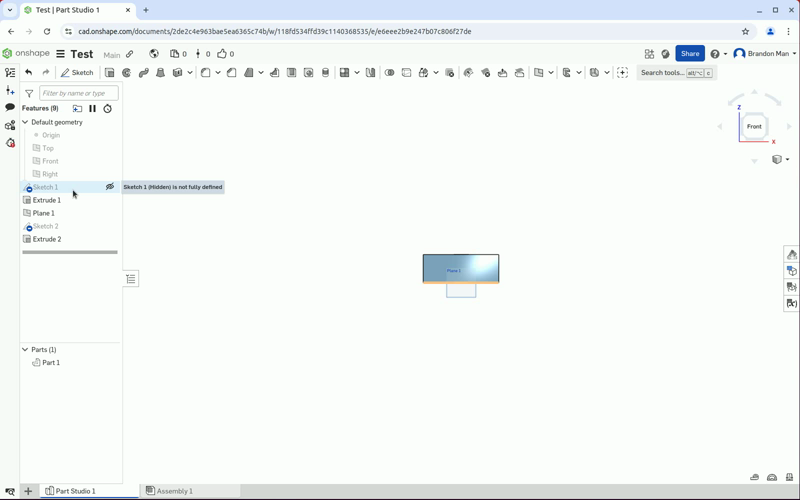
click(73, 189)
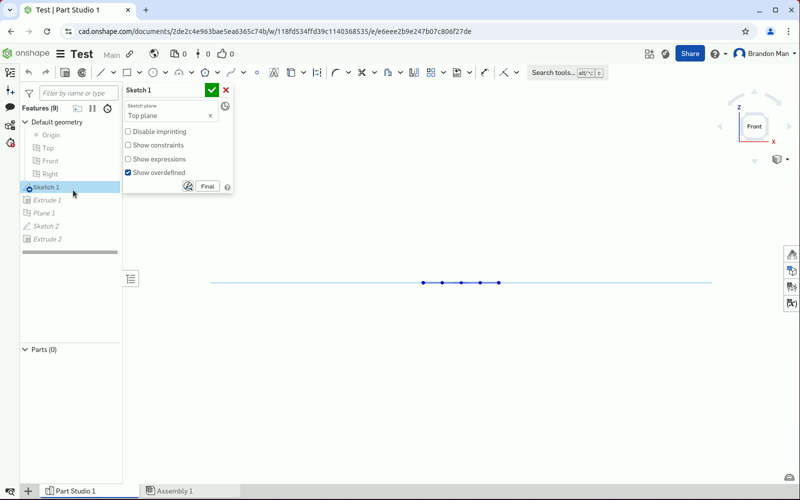
mouse_move(229, 92)
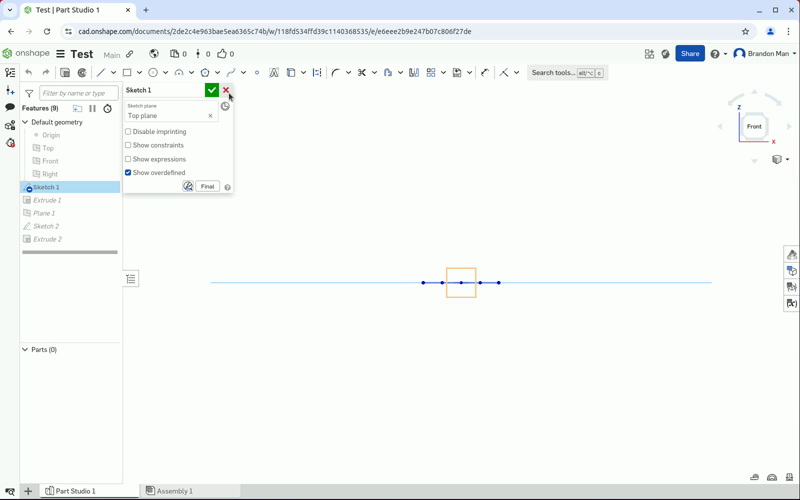
click(229, 92)
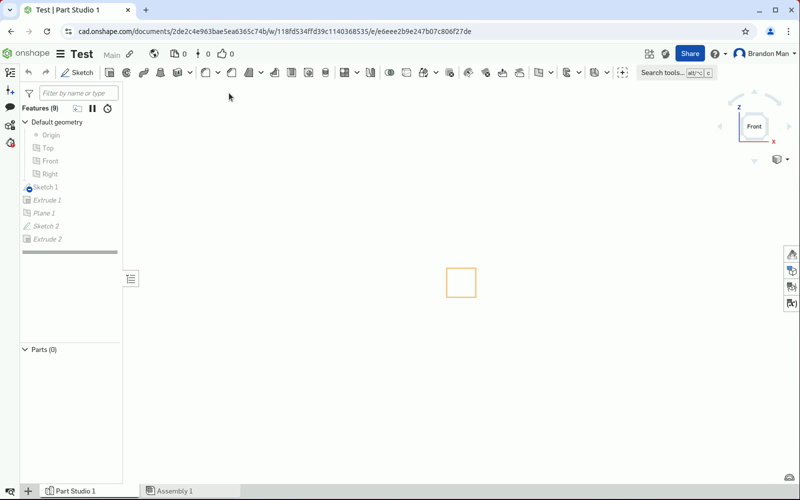
key(shift+s)
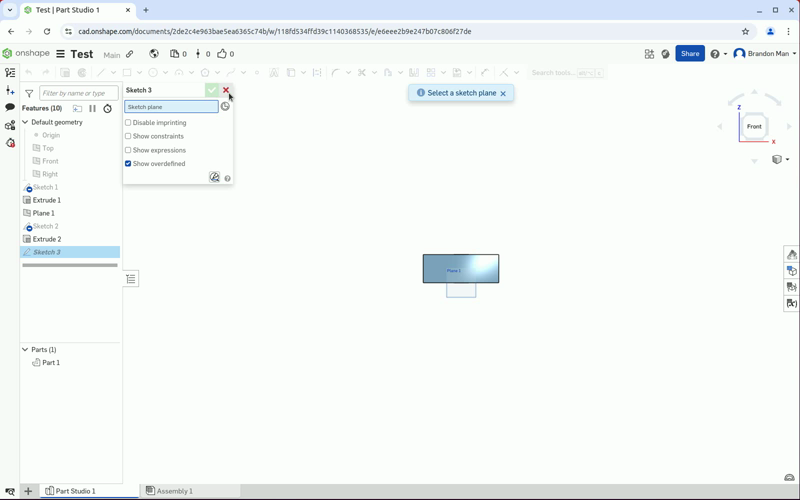
mouse_move(73, 215)
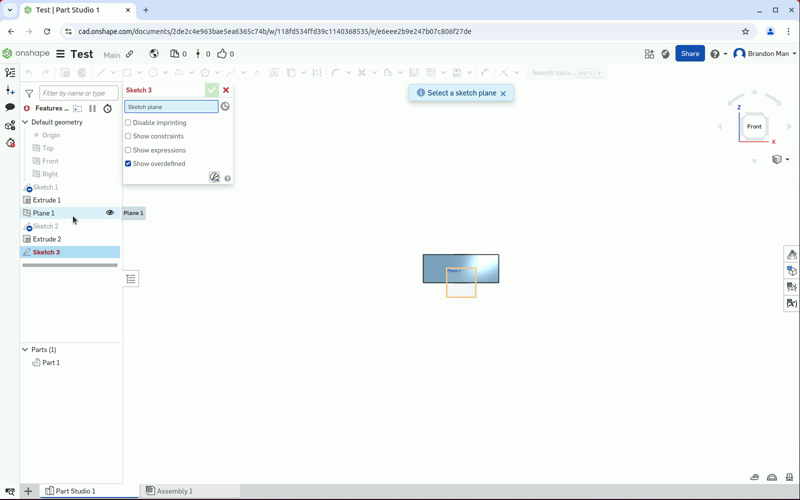
click(73, 215)
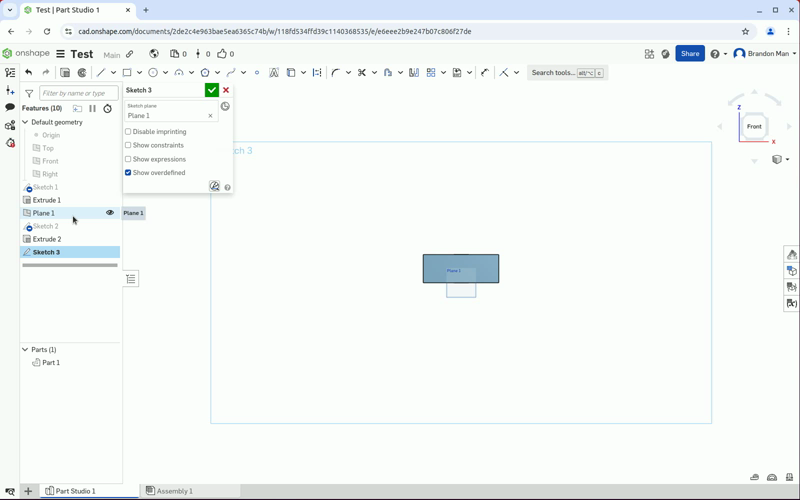
mouse_move(73, 352)
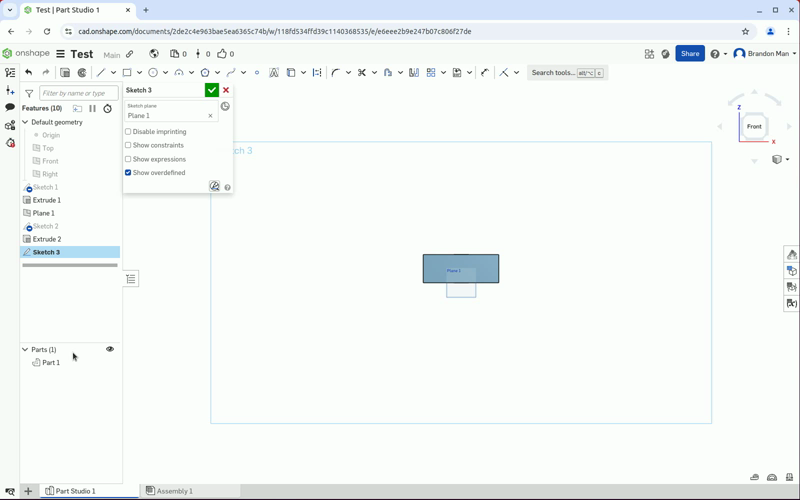
key(y)
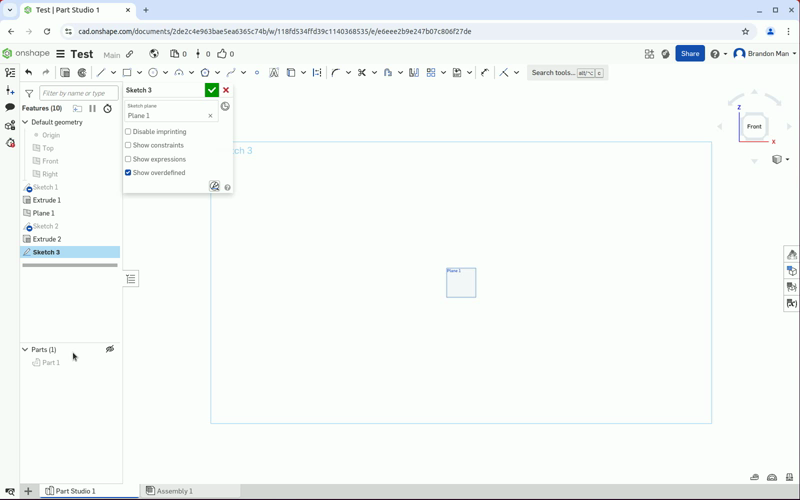
key(c)
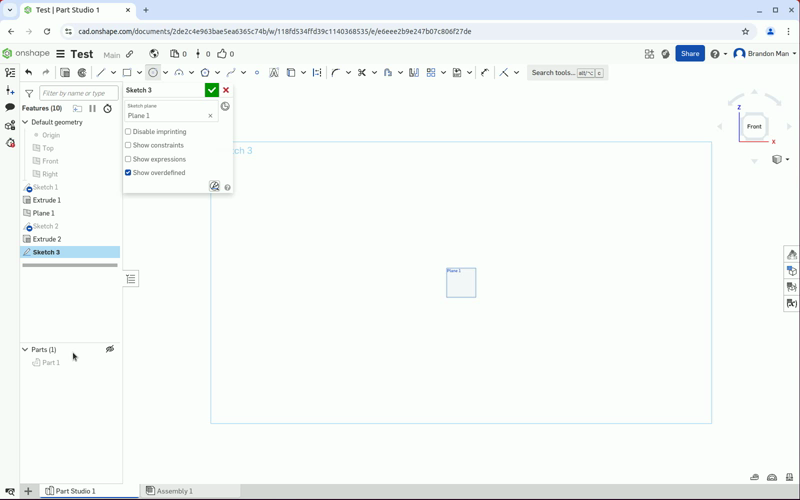
key_down(shift)
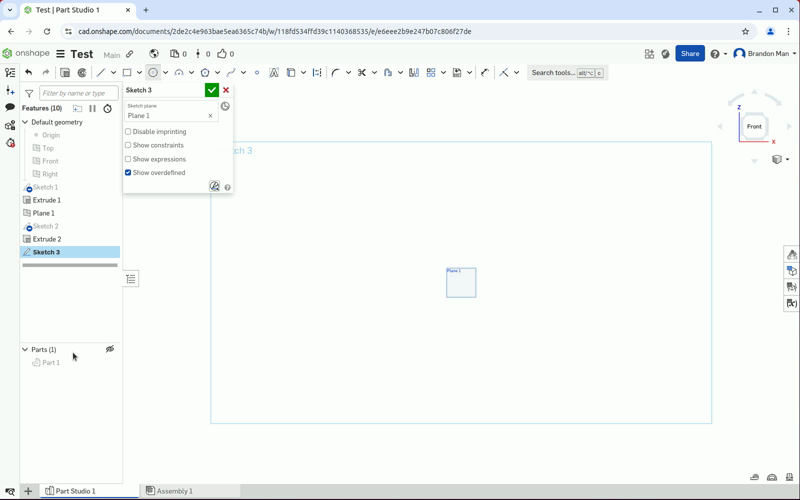
mouse_move(442, 268)
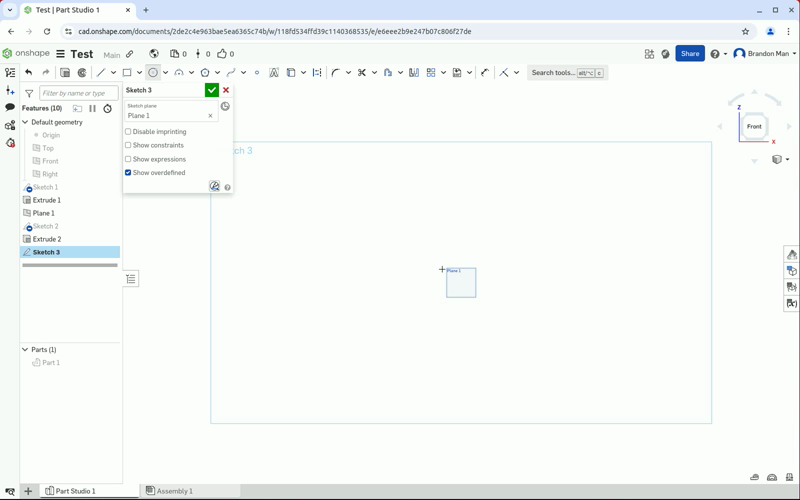
click(442, 268)
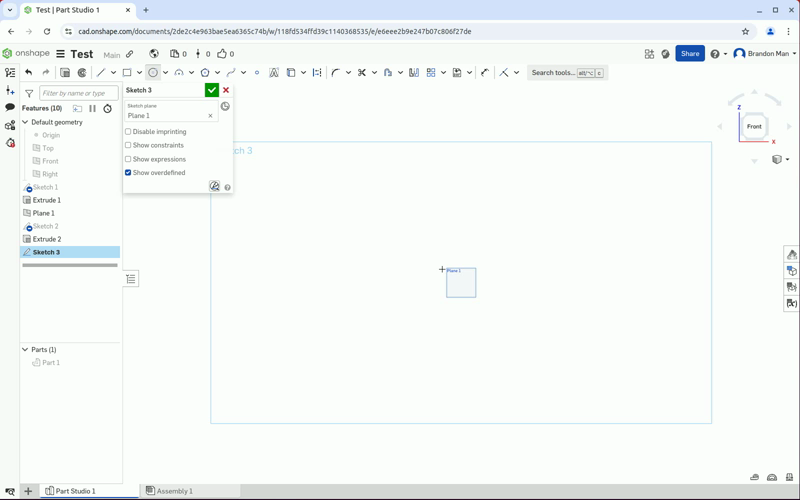
key_up(shift)
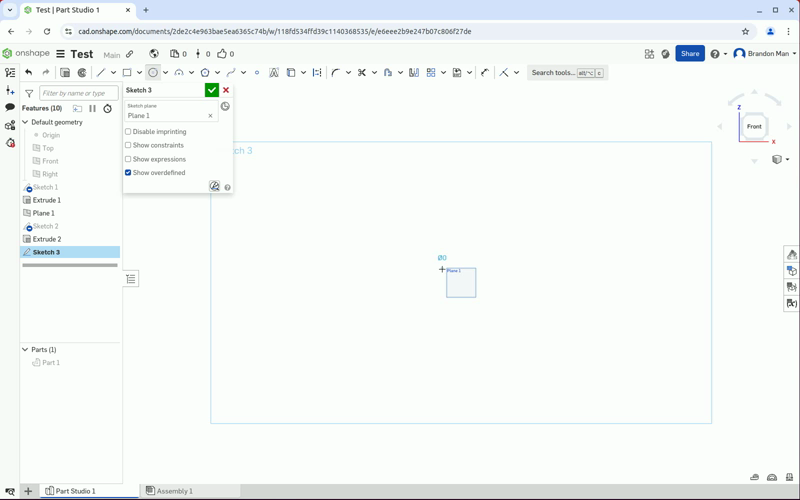
mouse_move(445, 268)
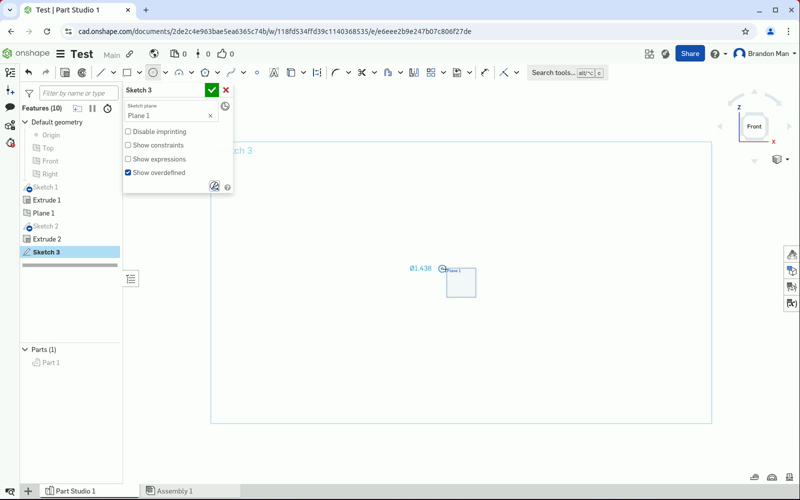
click(445, 268)
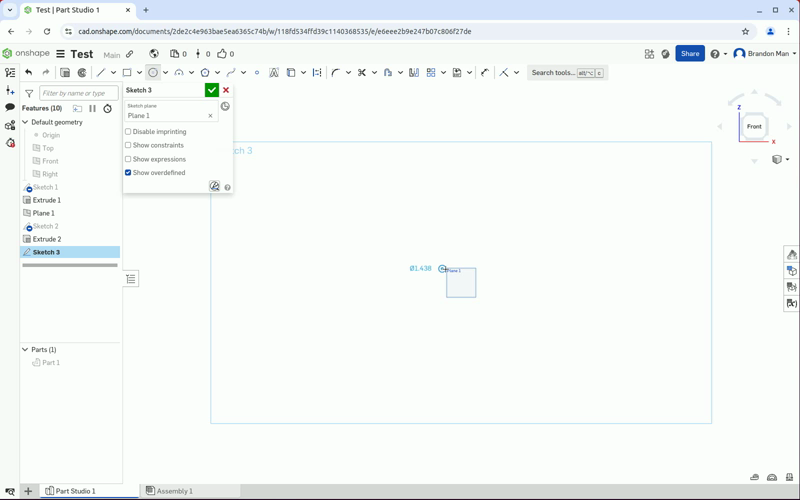
key(esc)
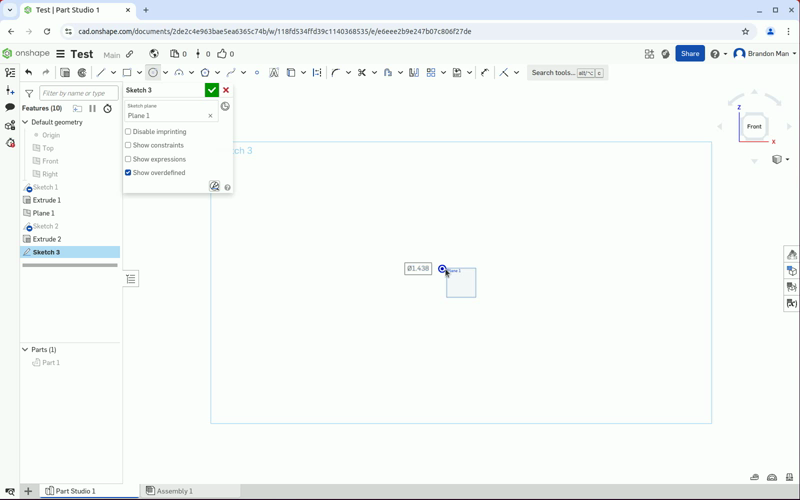
mouse_move(442, 266)
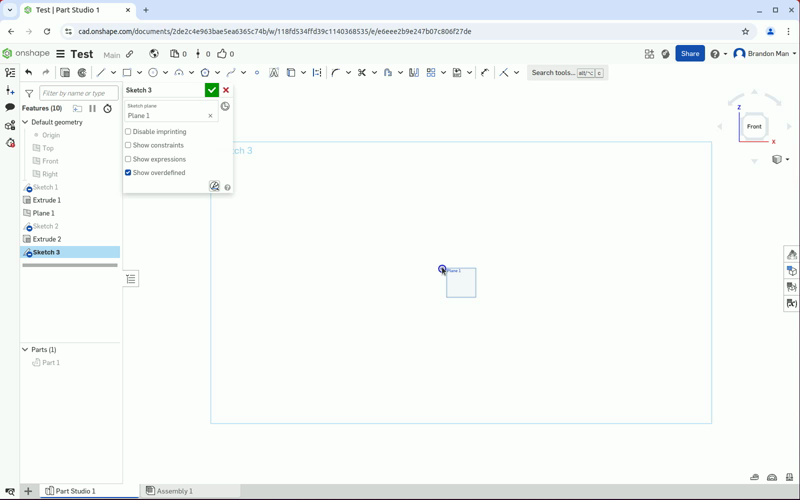
scroll(6)
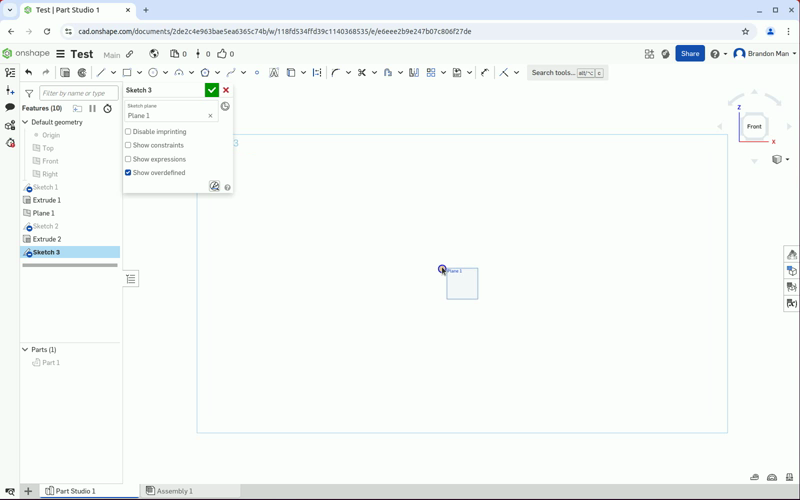
scroll(6)
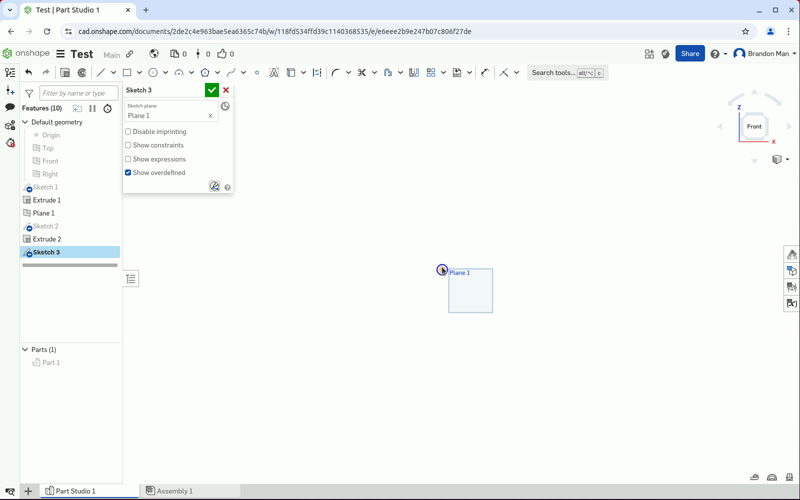
scroll(6)
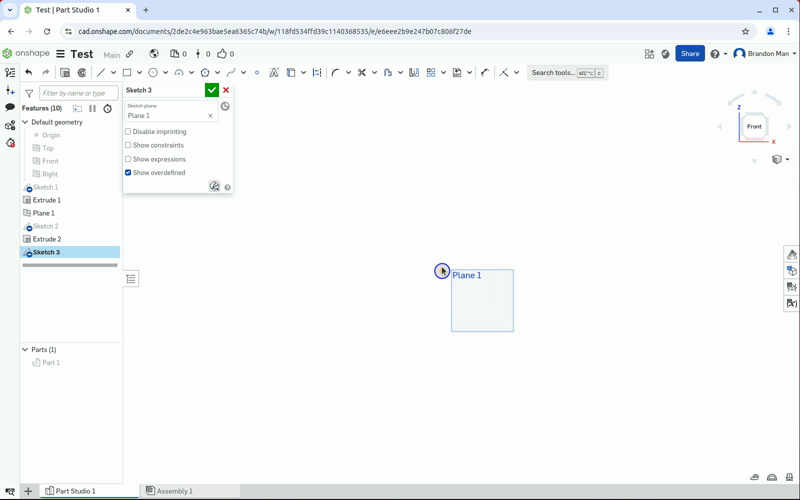
scroll(6)
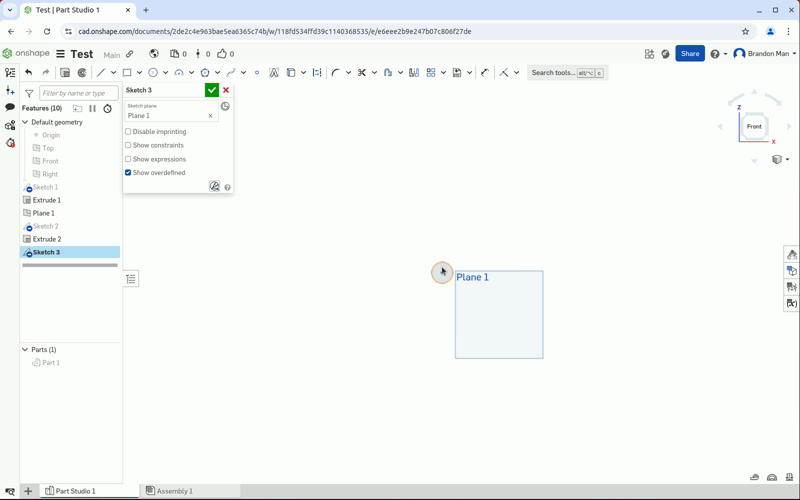
scroll(6)
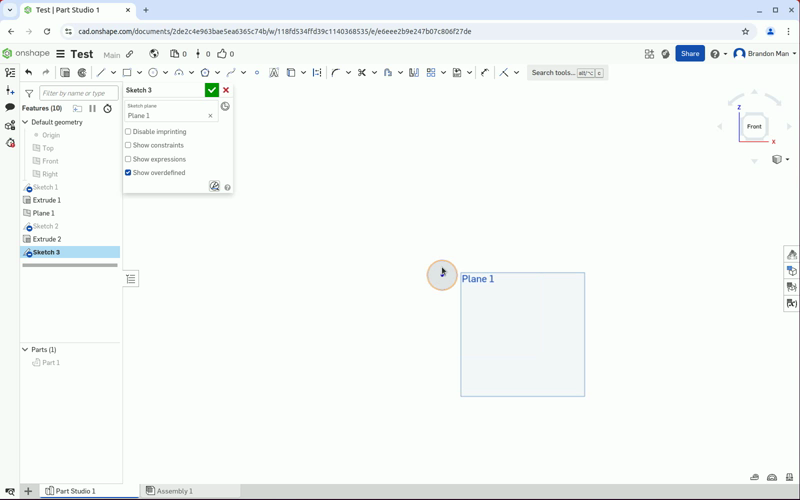
scroll(6)
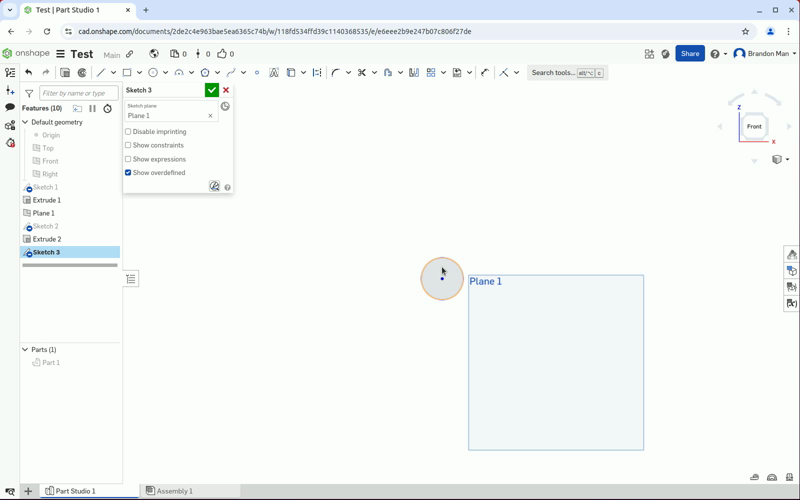
scroll(6)
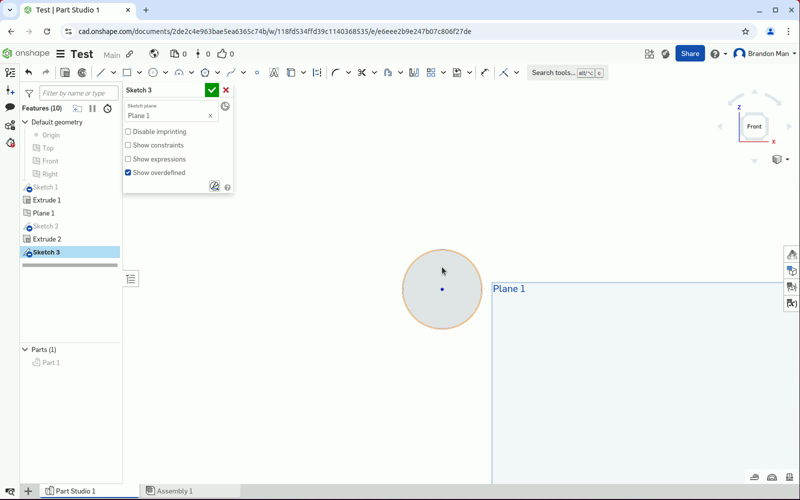
click(442, 266)
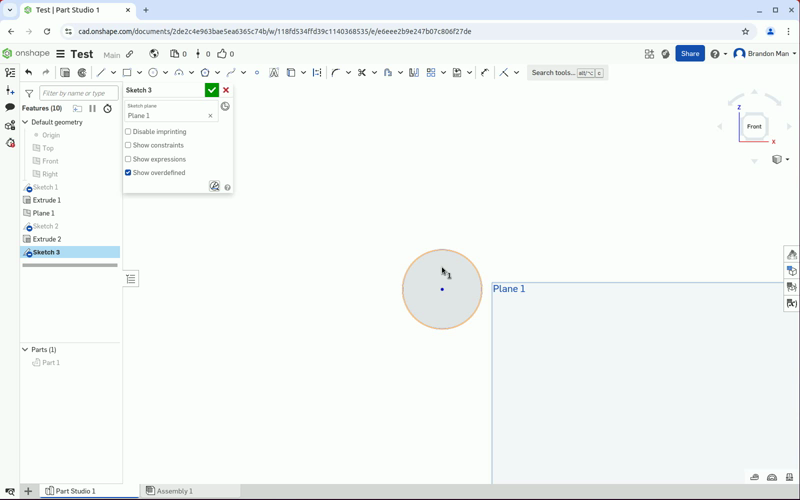
scroll(-6)
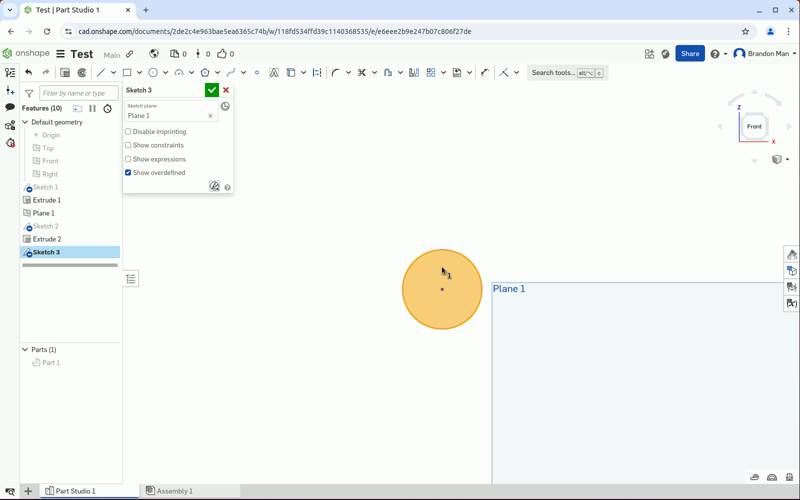
scroll(-6)
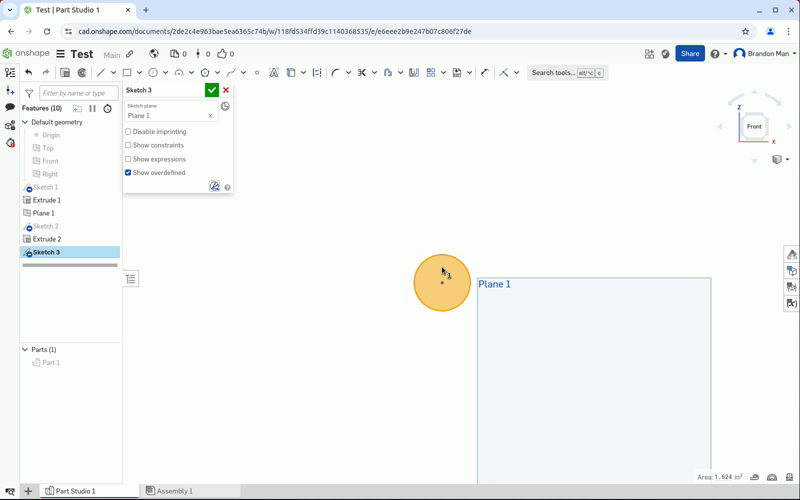
scroll(-6)
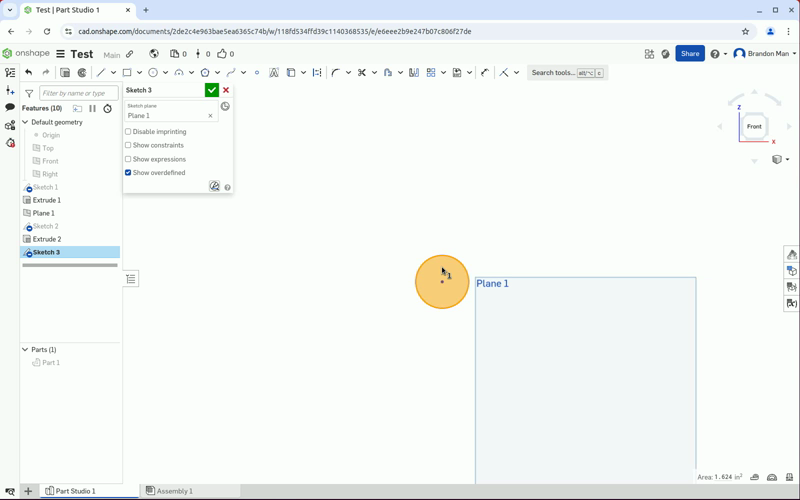
scroll(-6)
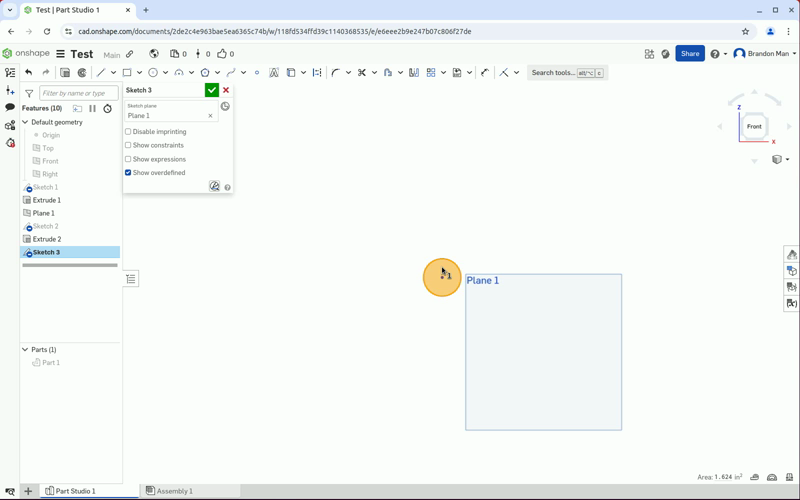
scroll(-6)
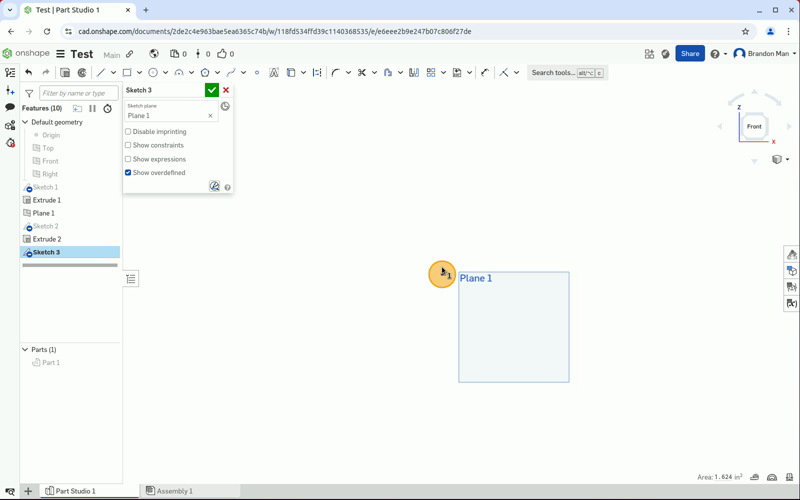
scroll(-6)
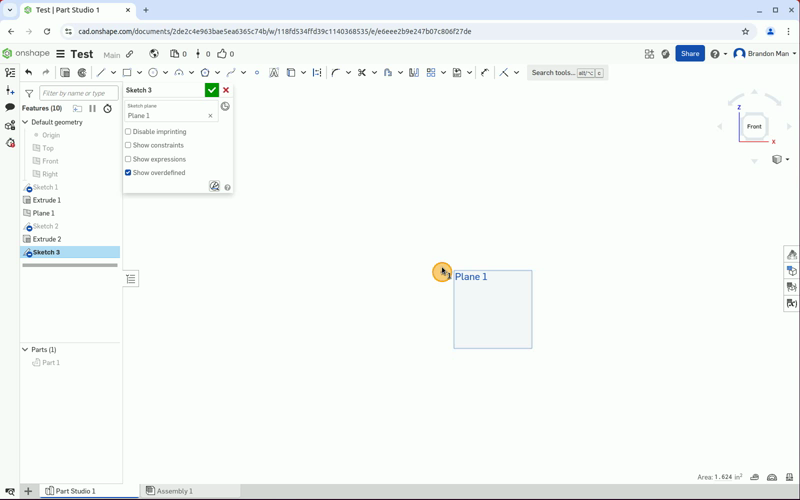
scroll(-6)
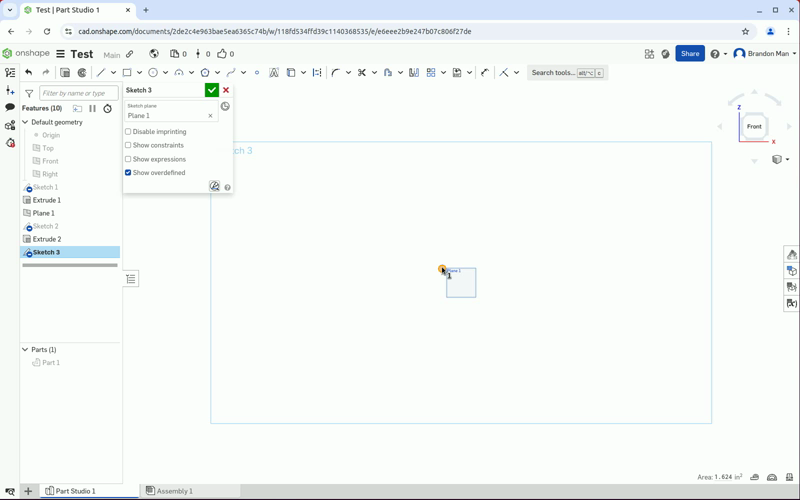
mouse_move(73, 352)
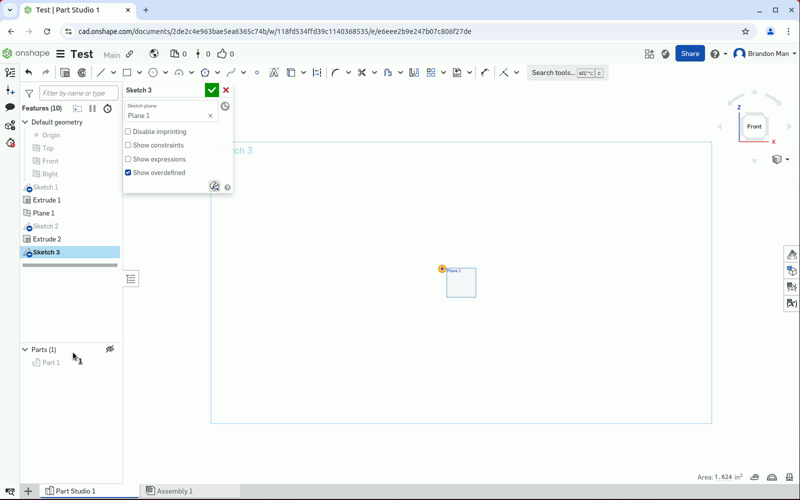
key(shift+y)
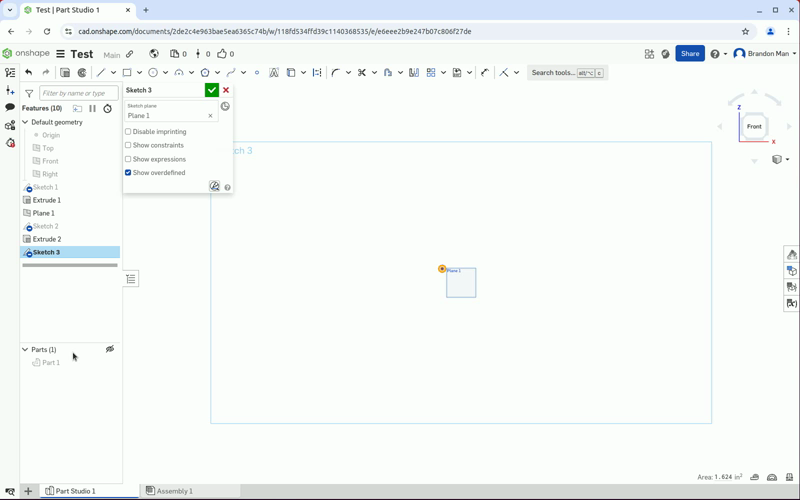
key(shift+e)
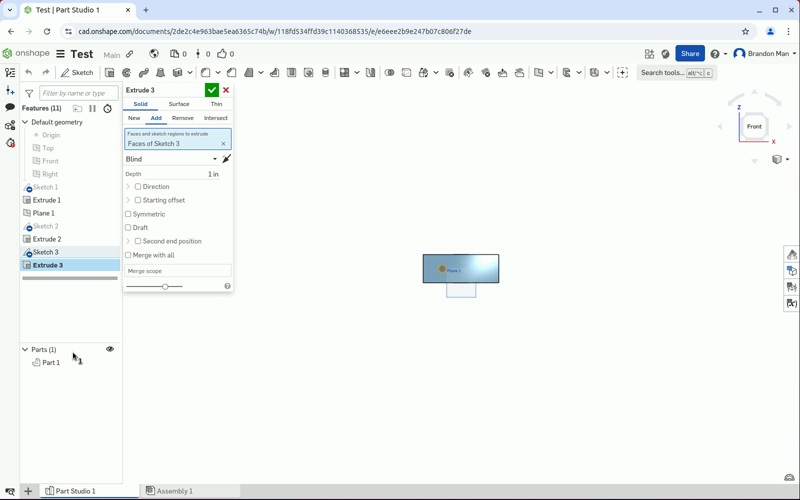
mouse_move(143, 106)
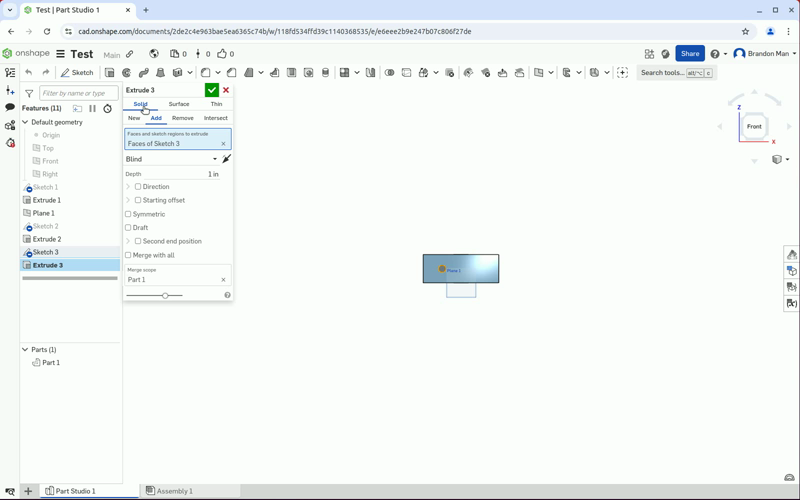
click(143, 106)
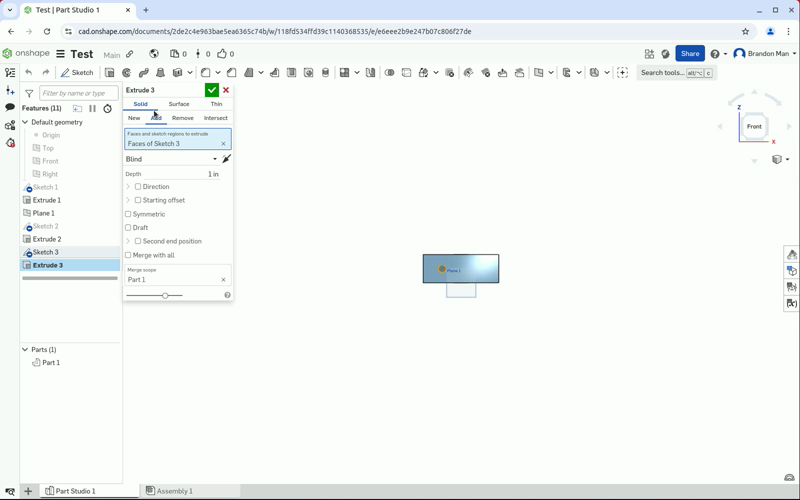
mouse_move(186, 120)
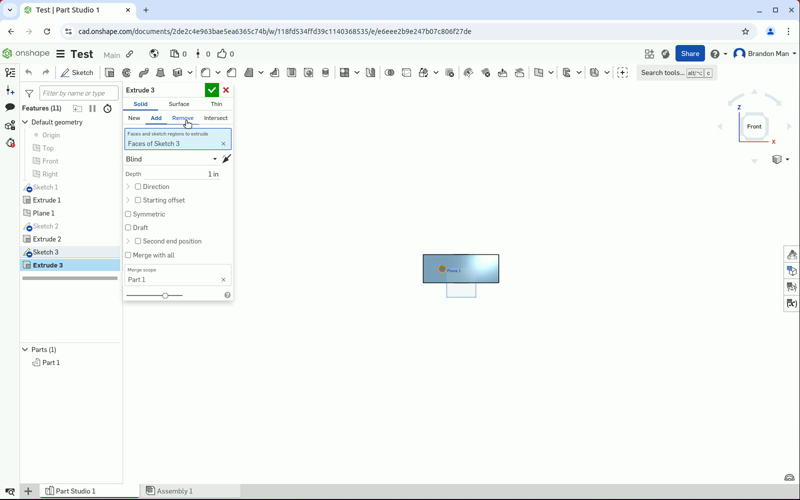
click(186, 120)
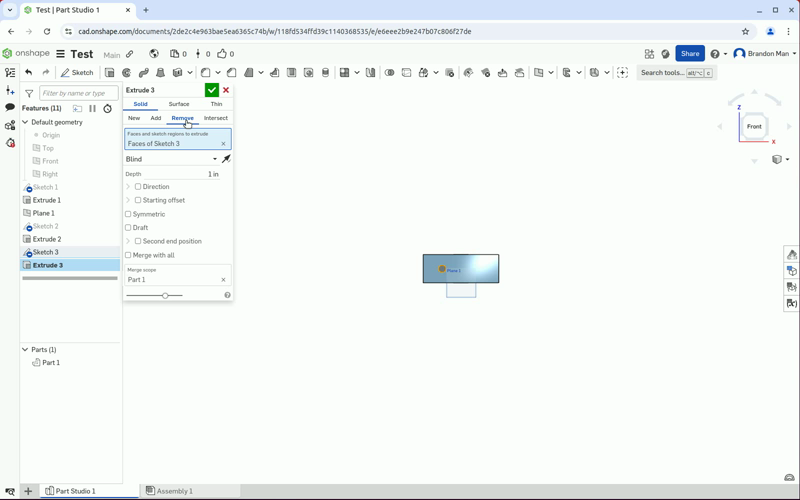
key(tab, 4)
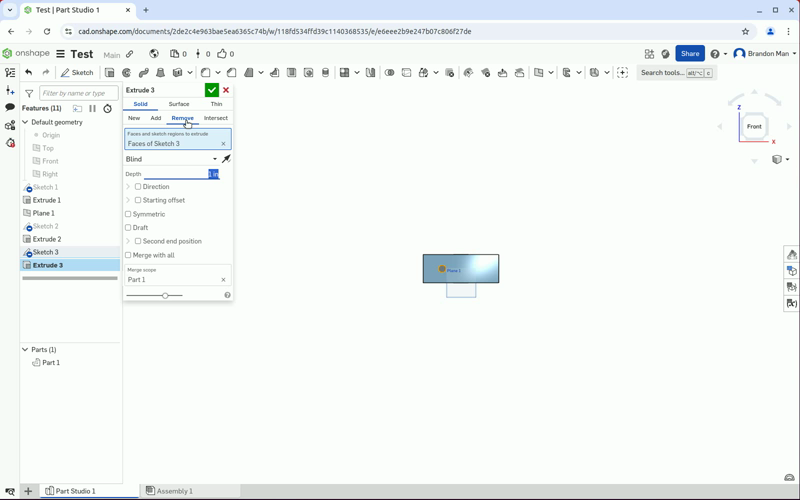
text(7.703)
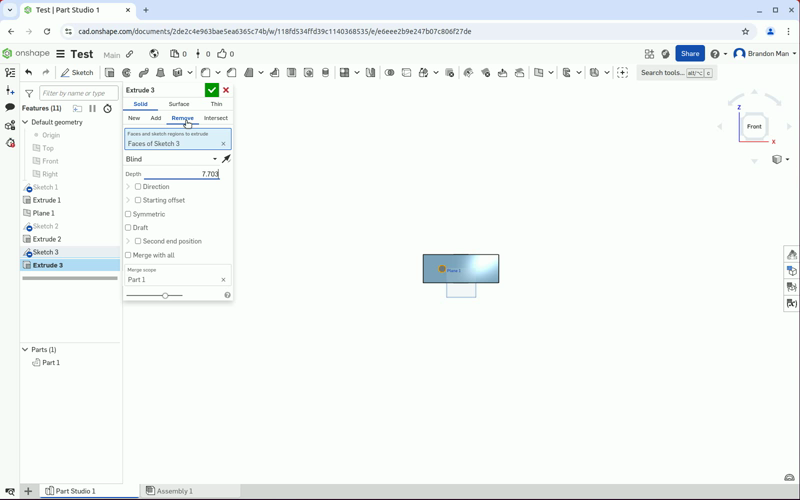
key(tab, 6)
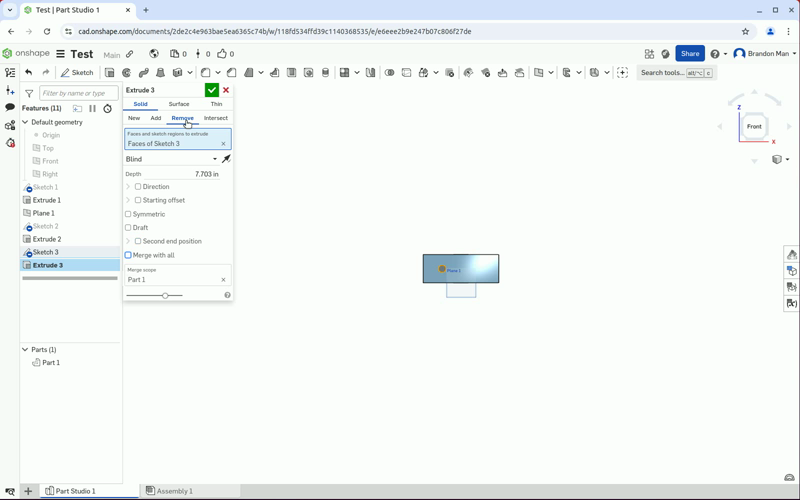
key(space)
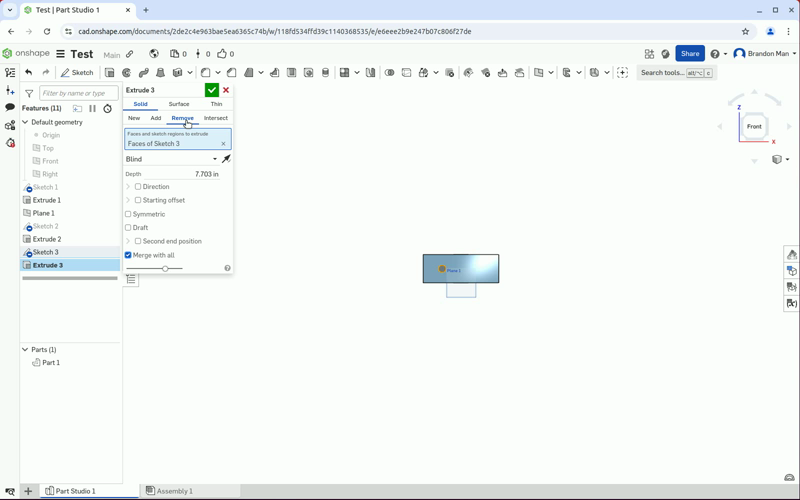
key(enter)
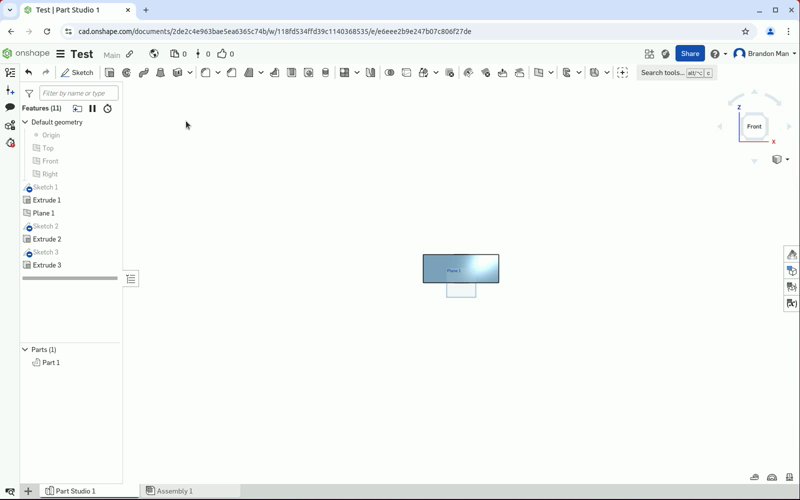
key(shift+h)
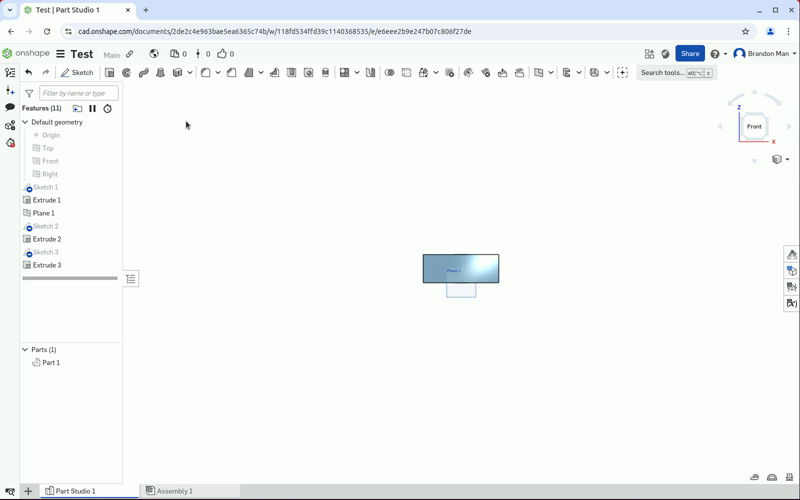
key(shift+h)
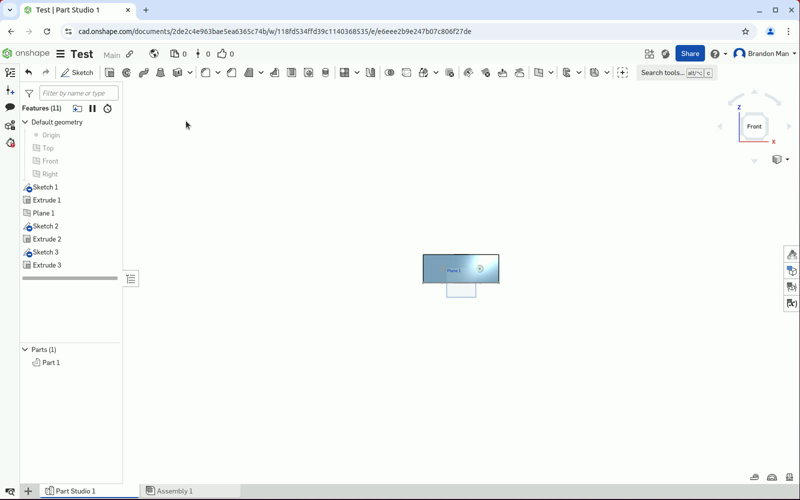
key(shift+7)
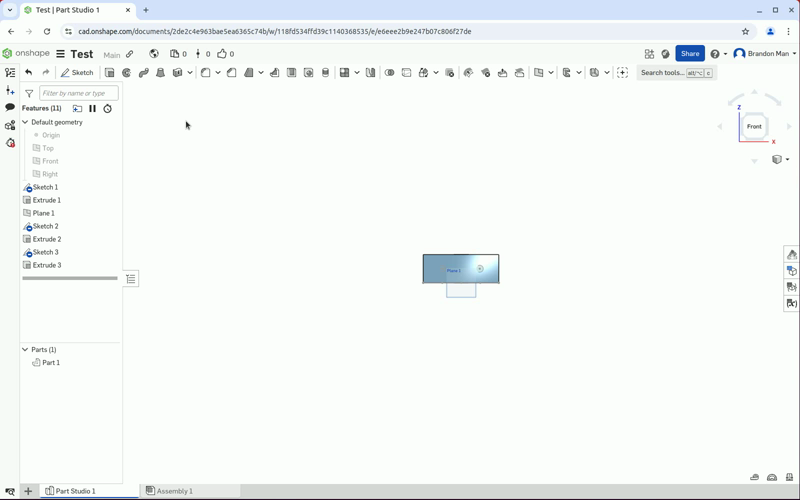
key(left, 2)
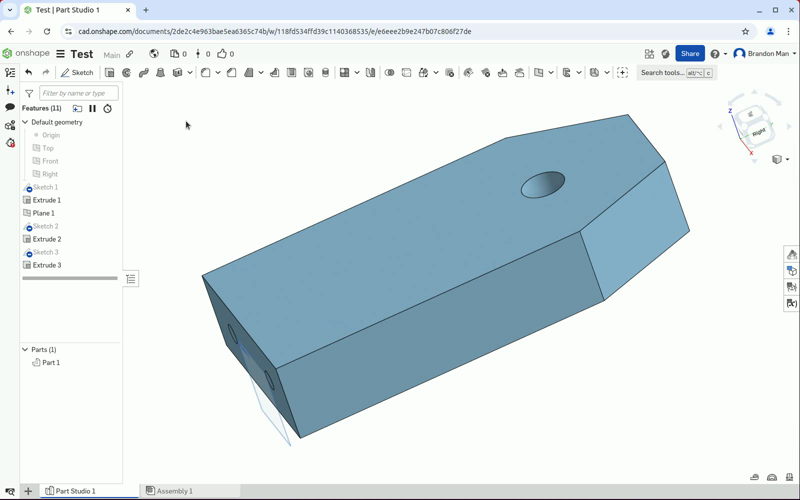
key(down, 2)
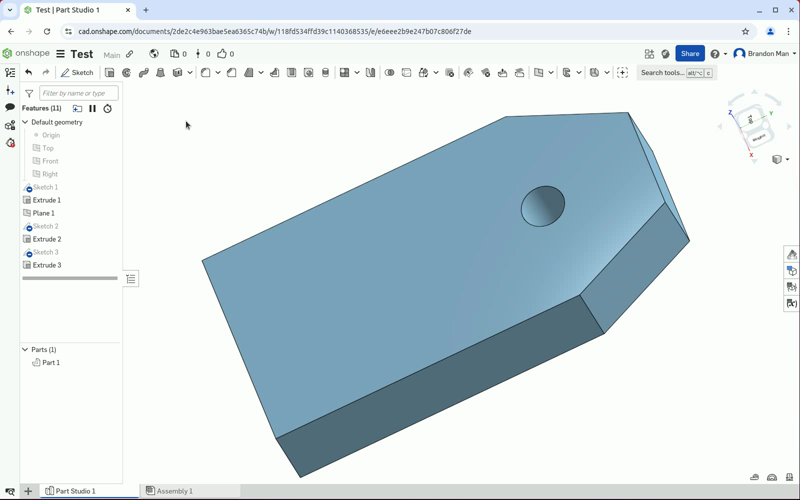
key(up, 2)
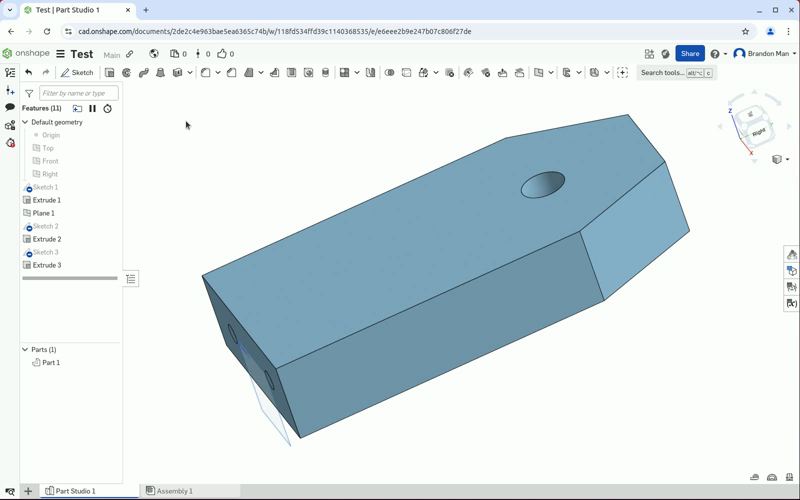
key(right, 2)
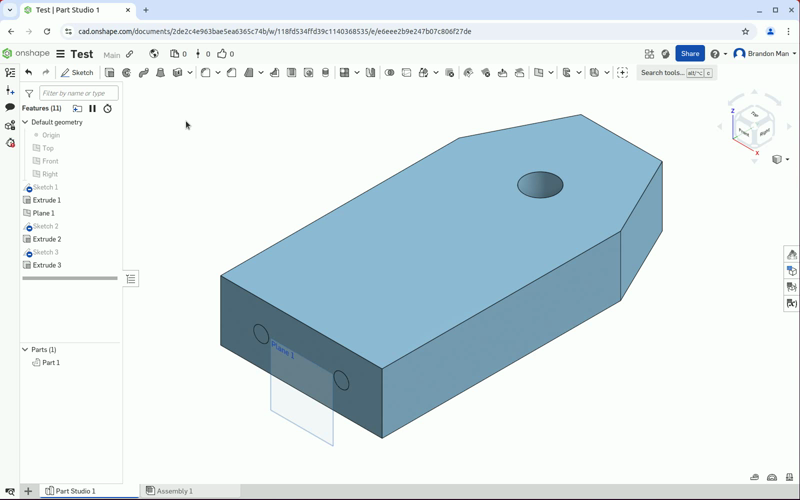
mouse_move(73, 189)
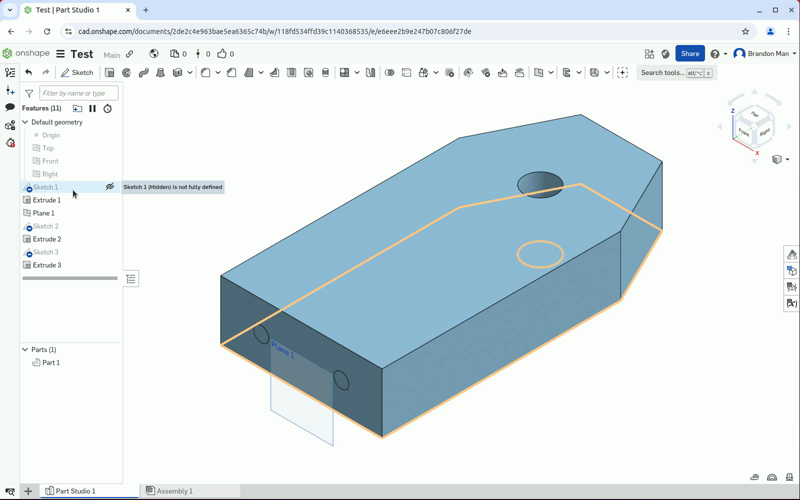
click(73, 189)